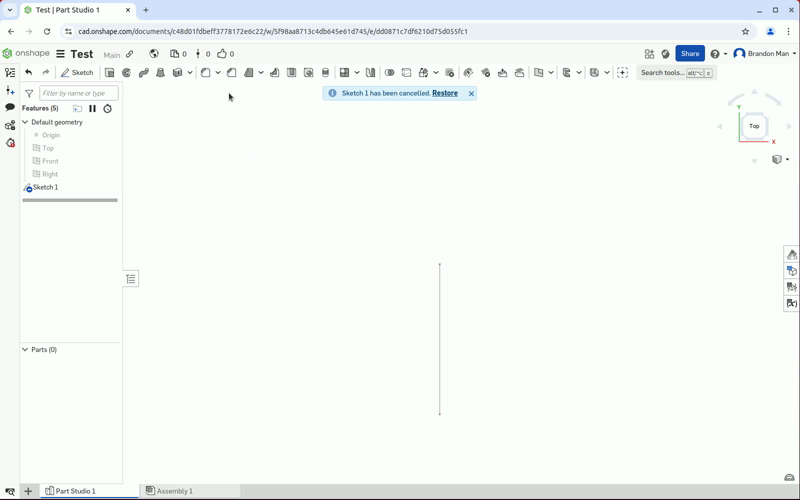
key(shift+h)
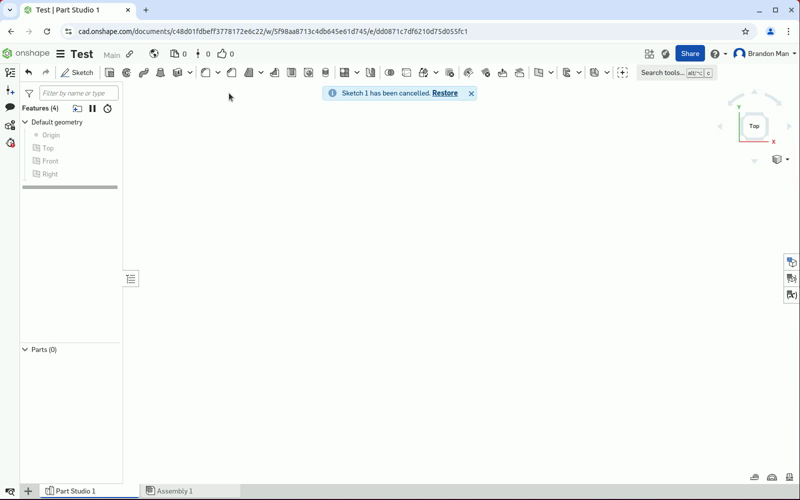
mouse_move(73, 352)
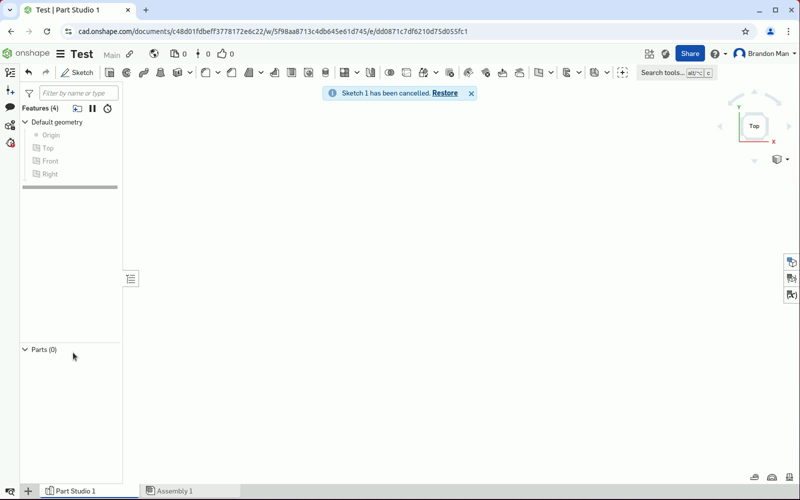
key(y)
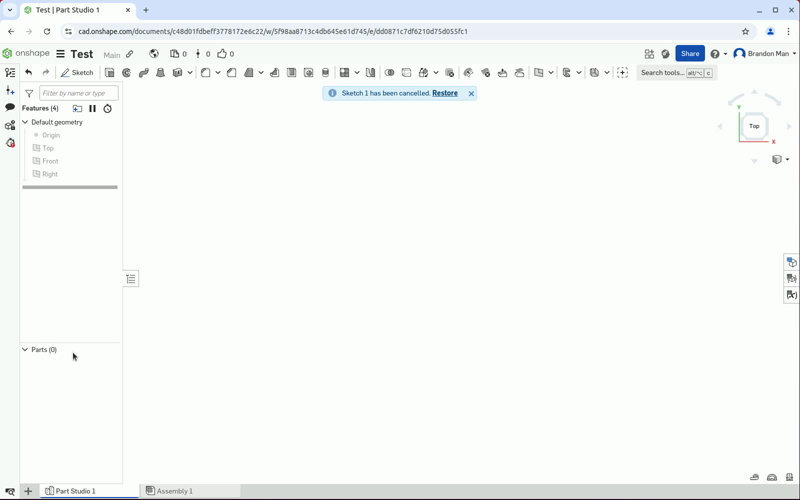
key(shift+p)
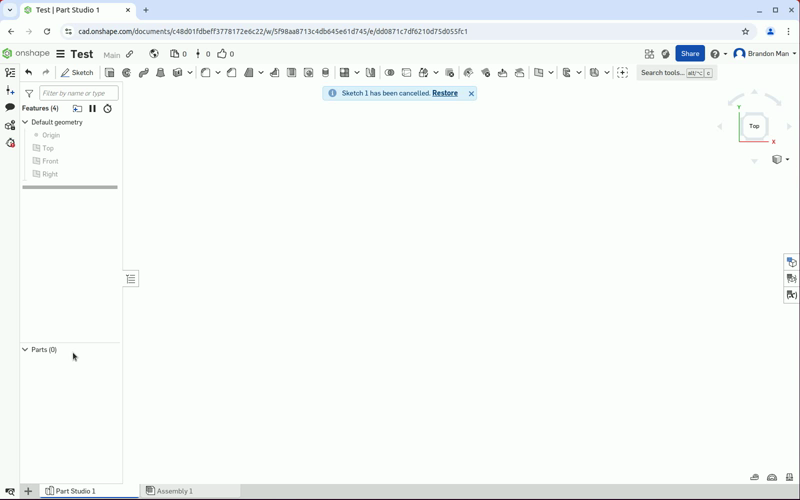
key(space)
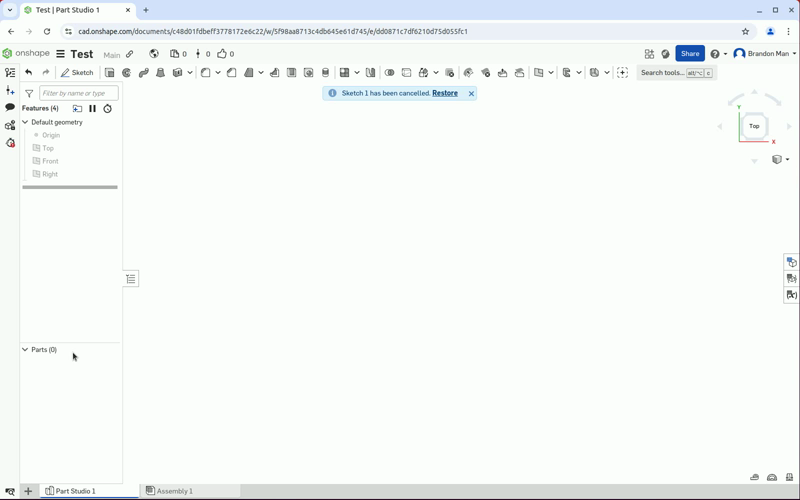
key_down(shift)
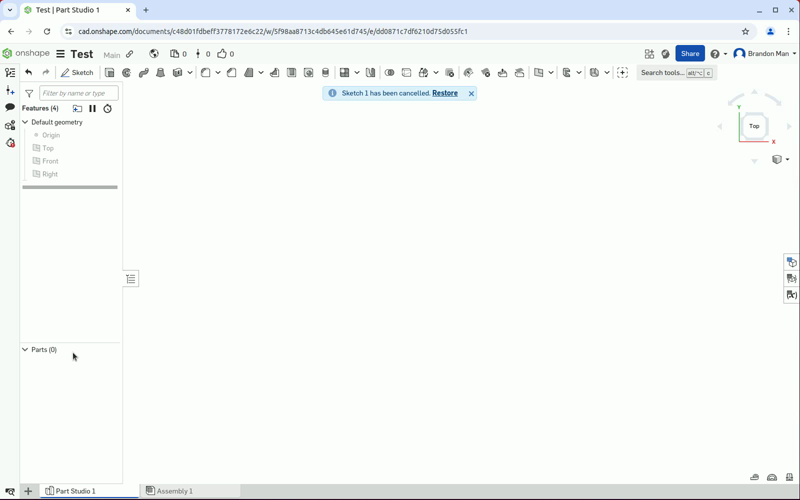
key(up)
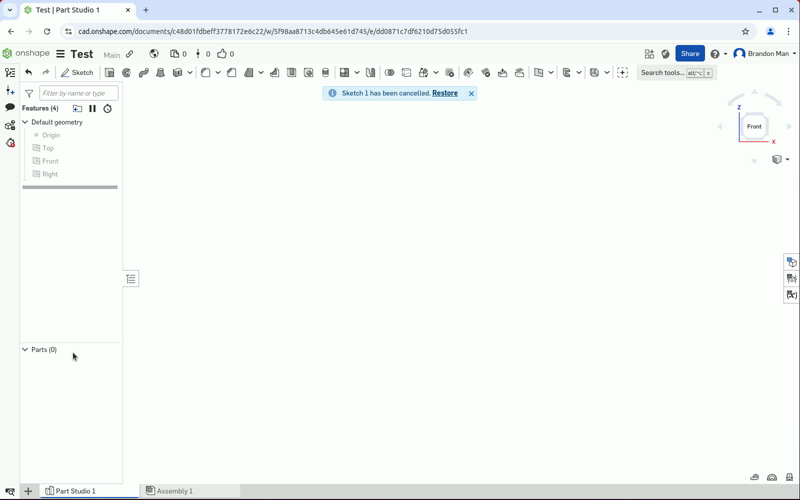
key_up(shift)
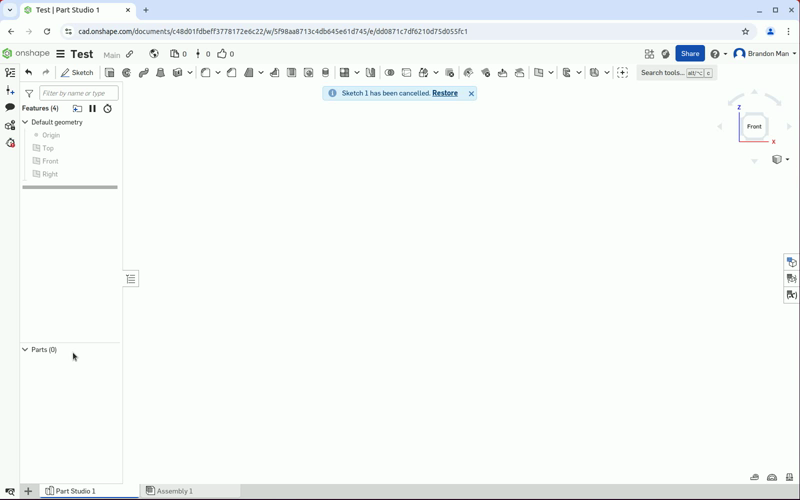
mouse_move(73, 352)
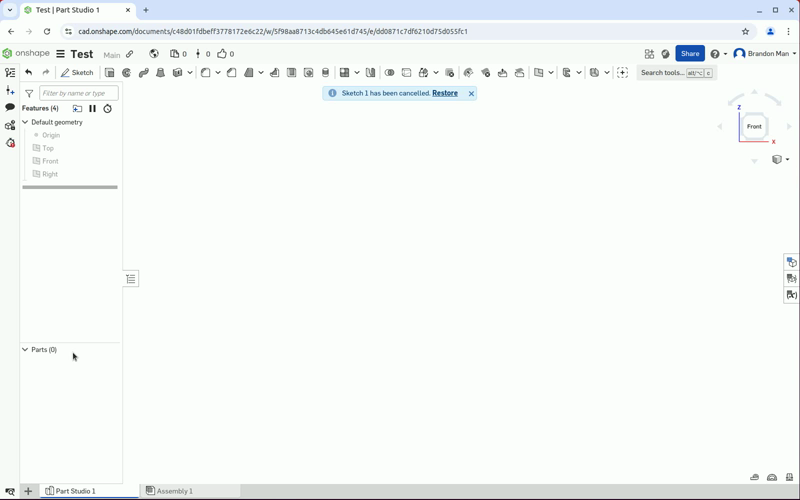
key(shift+y)
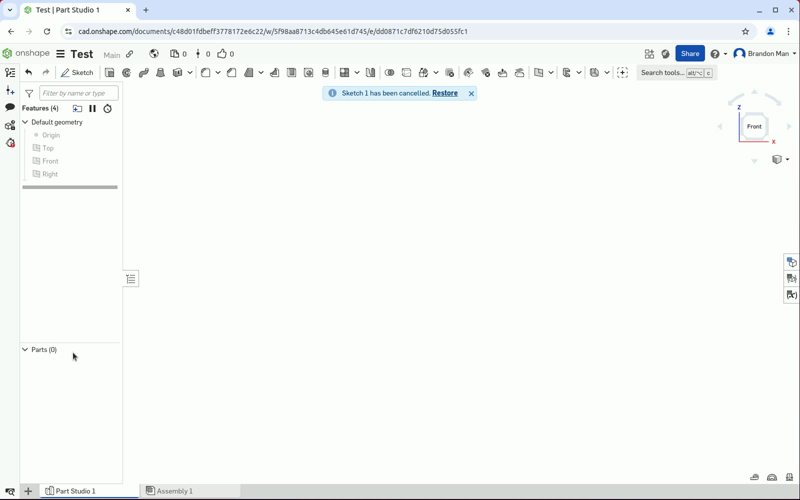
key(shift+s)
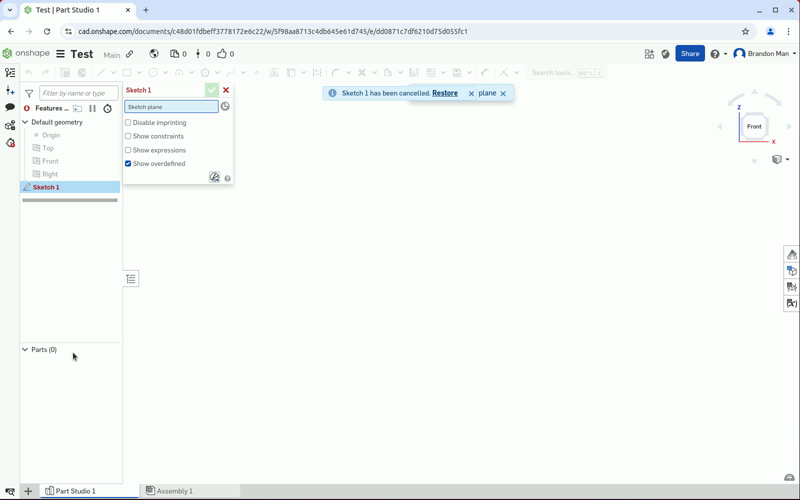
mouse_move(73, 163)
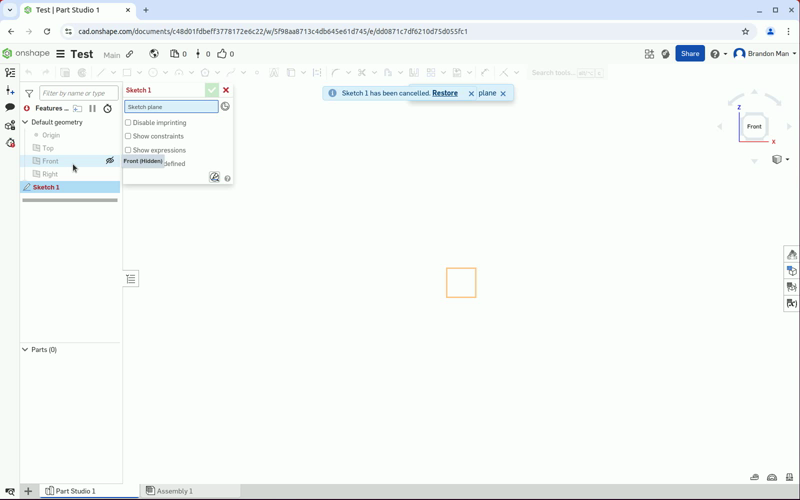
click(73, 163)
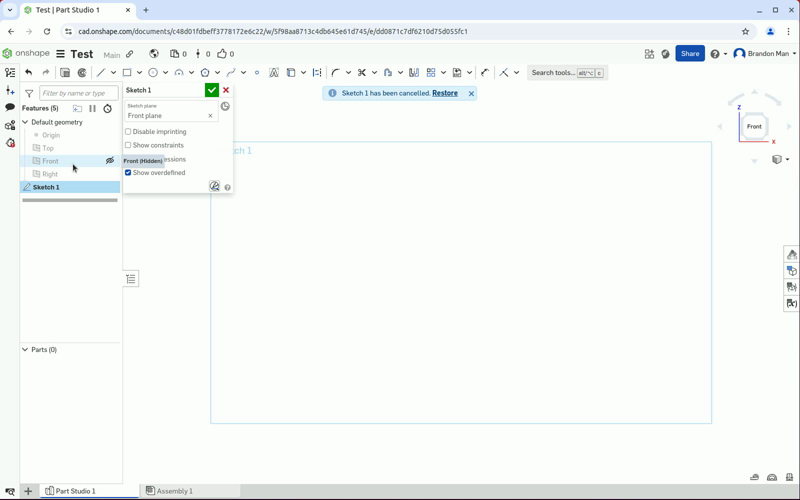
mouse_move(73, 352)
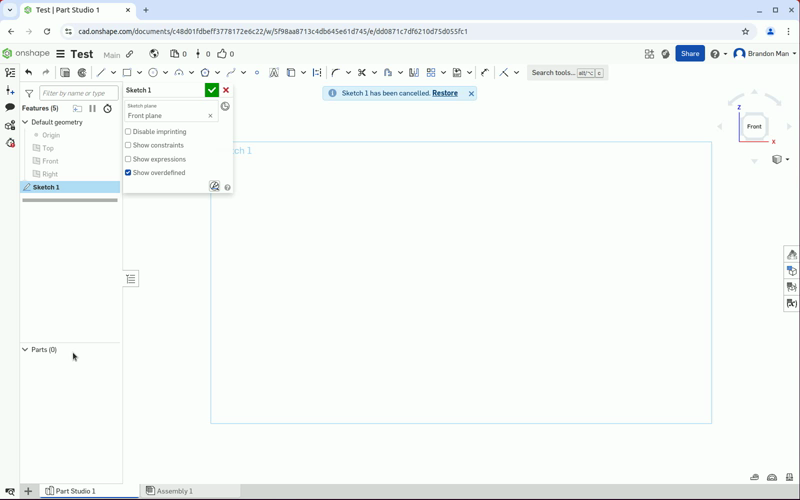
key(y)
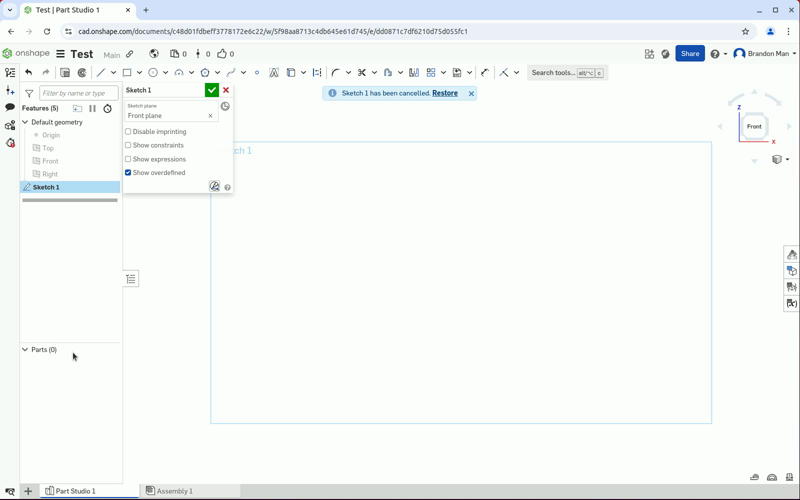
key(l)
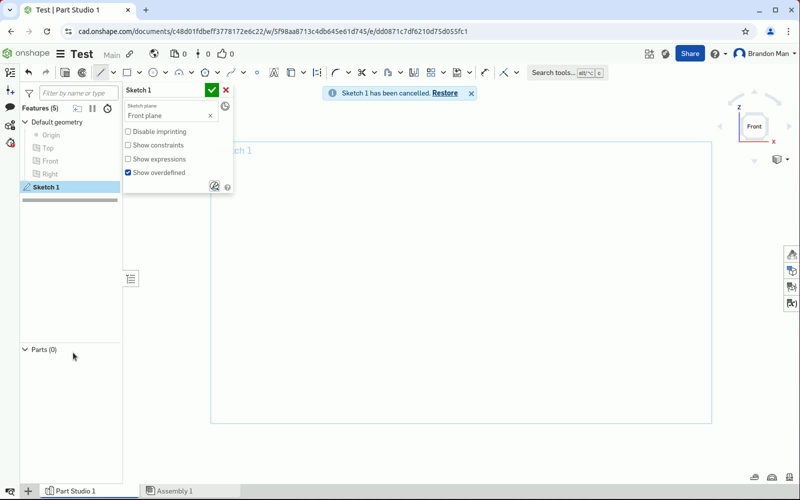
key_down(shift)
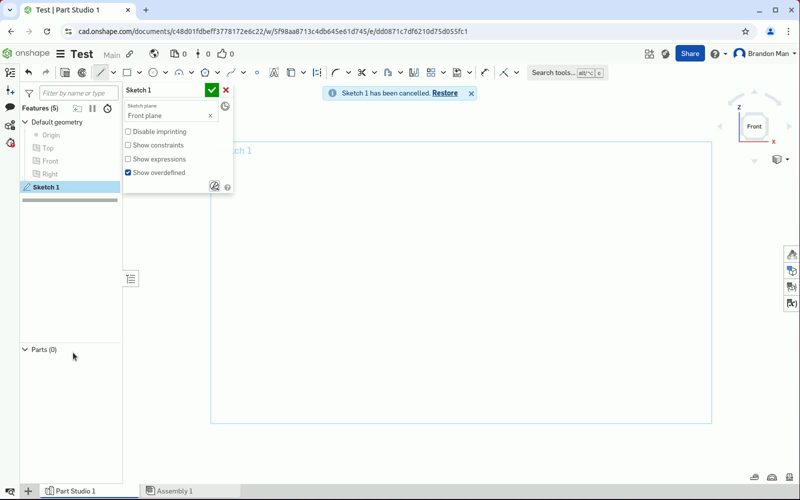
mouse_move(420, 324)
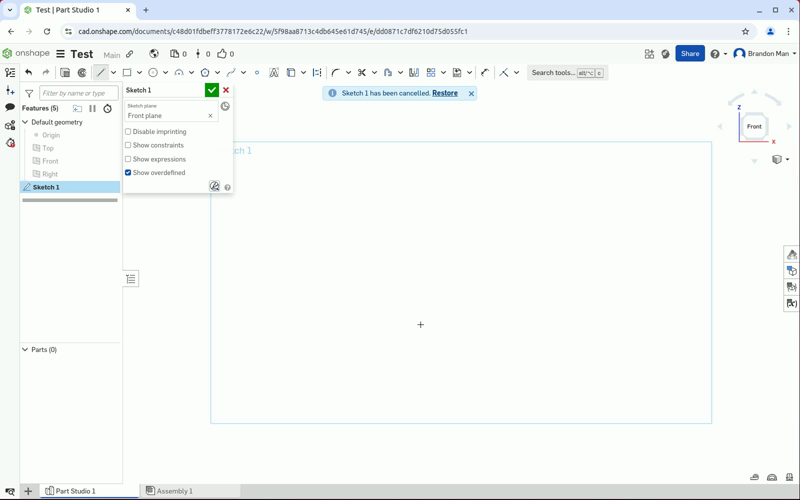
click(420, 324)
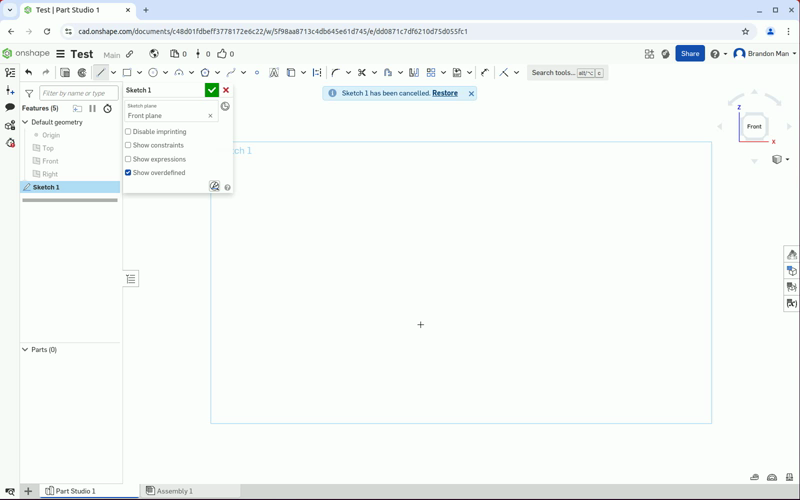
key_up(shift)
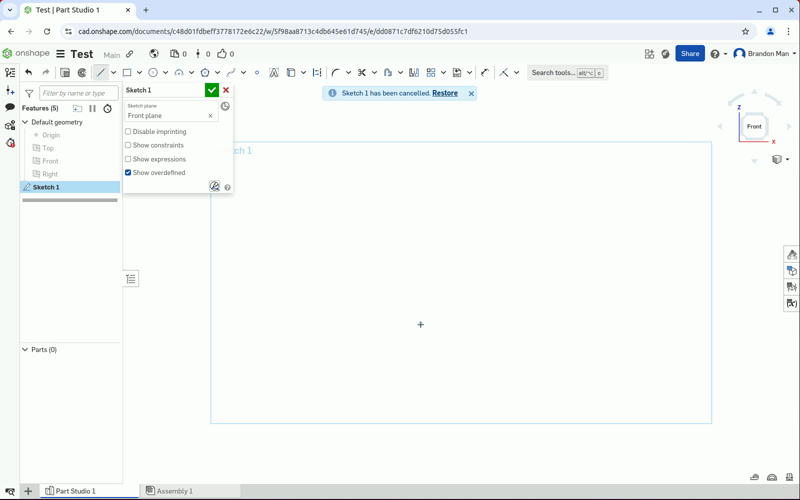
key_down(shift)
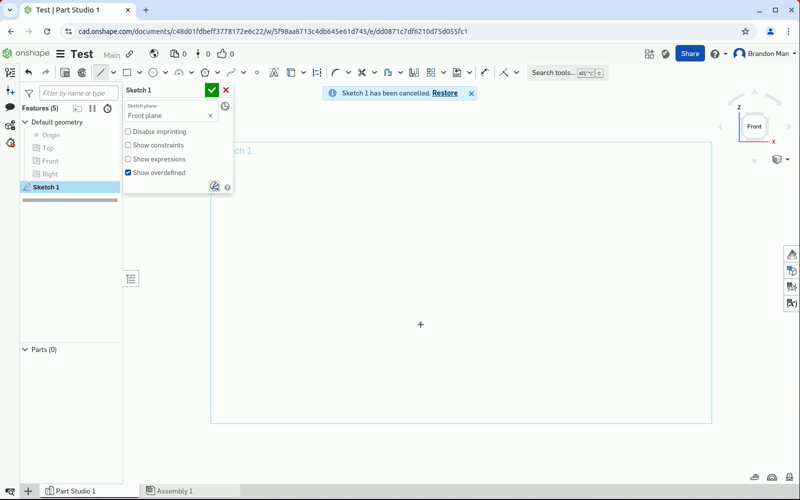
mouse_move(502, 324)
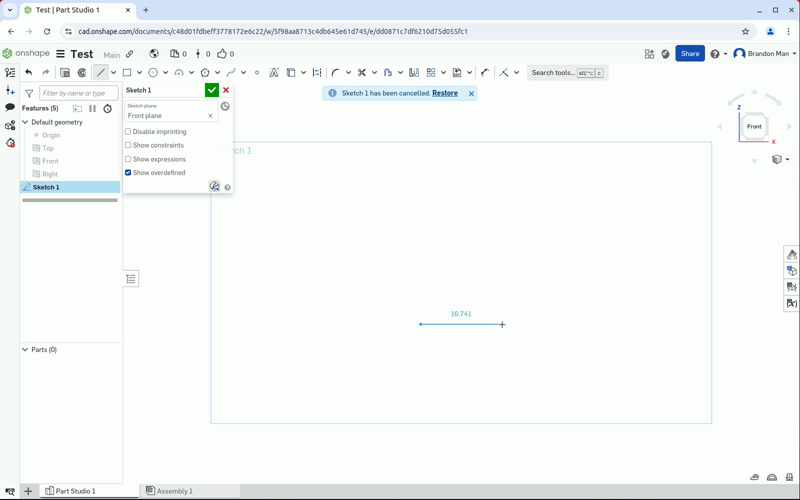
click(502, 324)
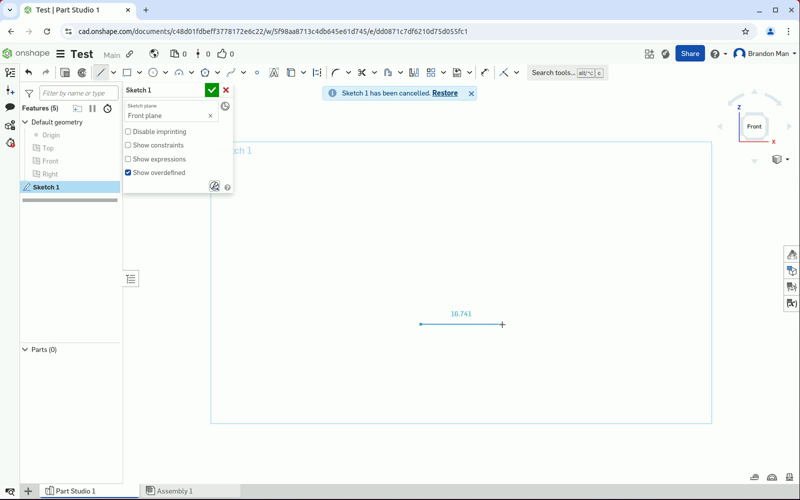
key_up(shift)
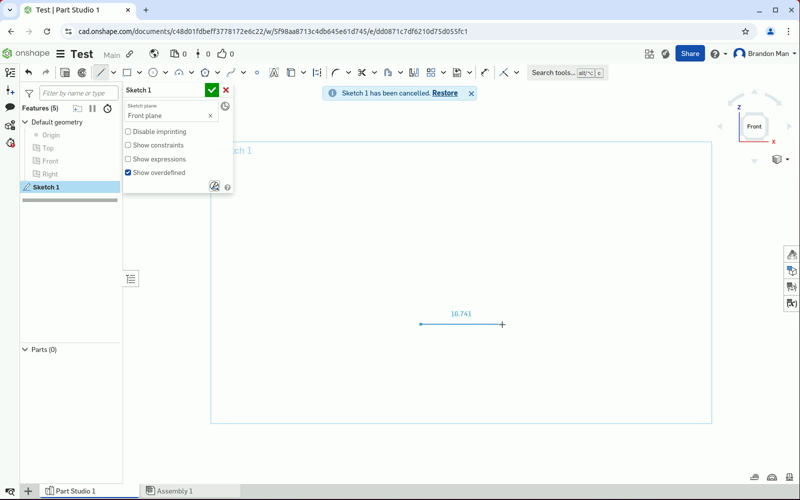
key_down(shift)
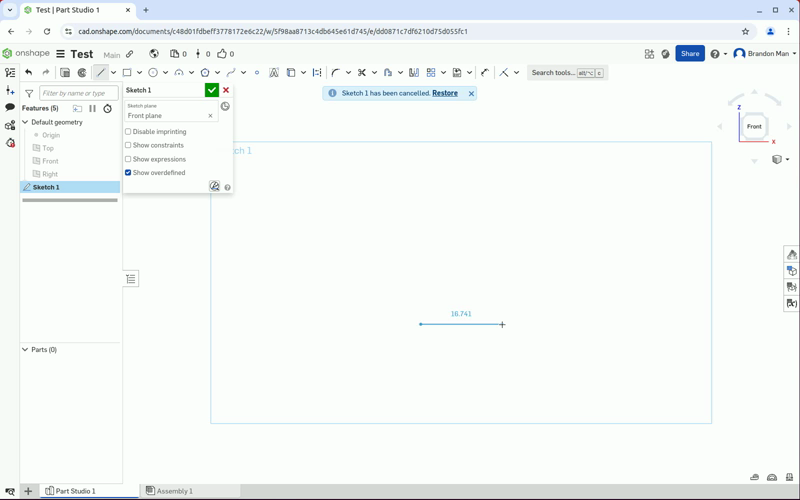
mouse_move(502, 242)
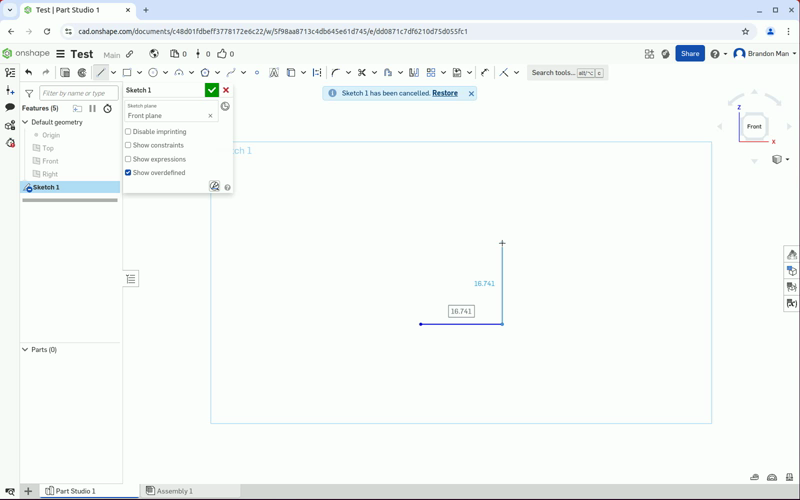
click(502, 242)
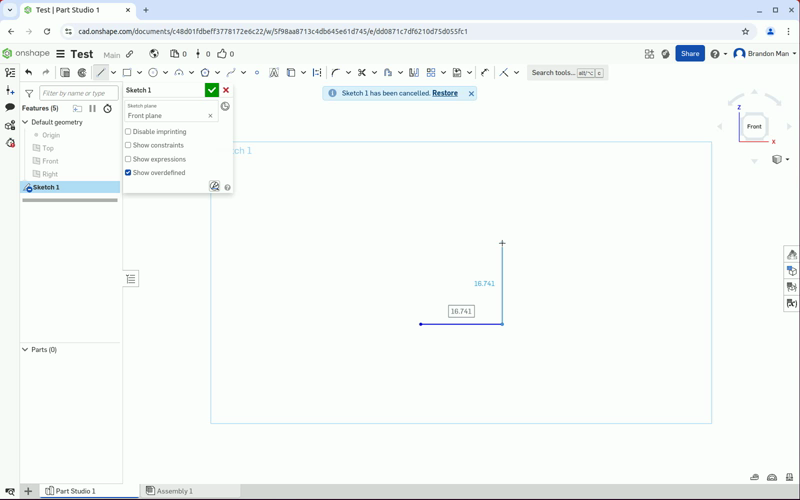
key_up(shift)
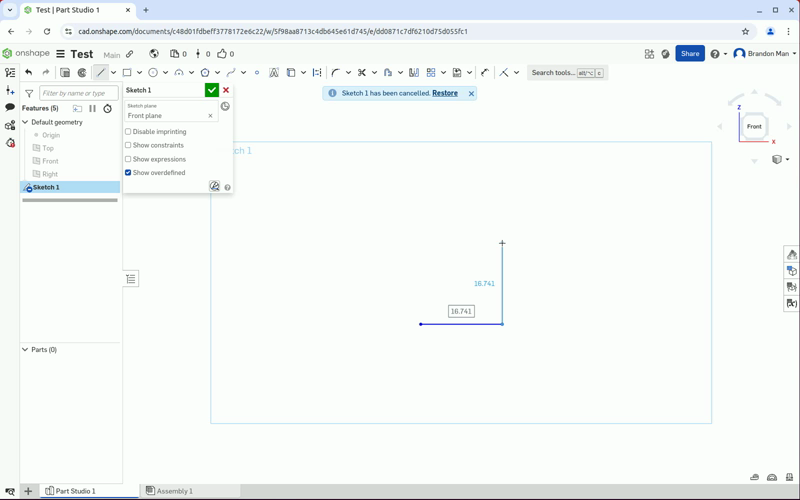
key_down(shift)
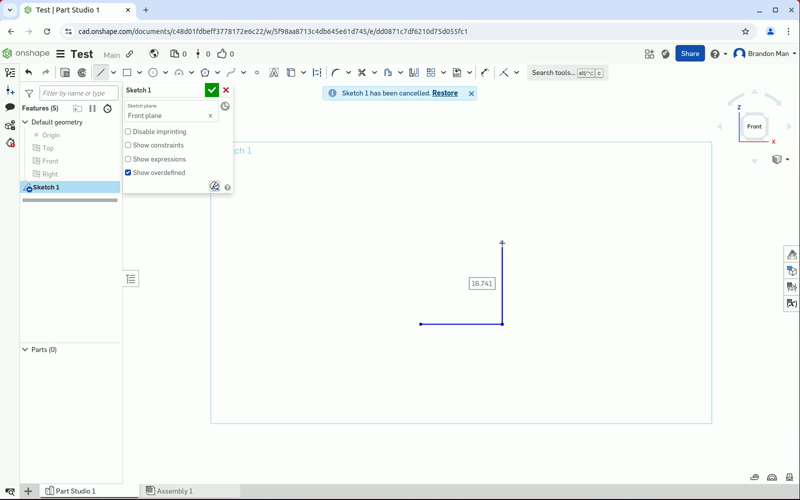
mouse_move(420, 242)
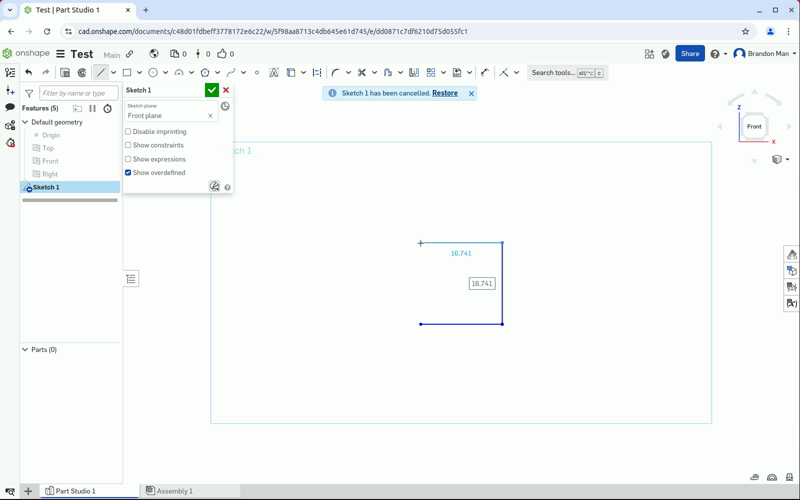
click(420, 242)
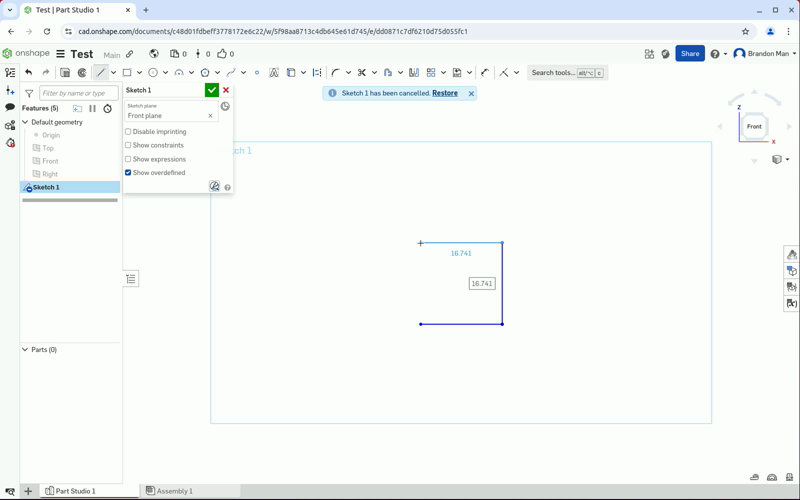
key_up(shift)
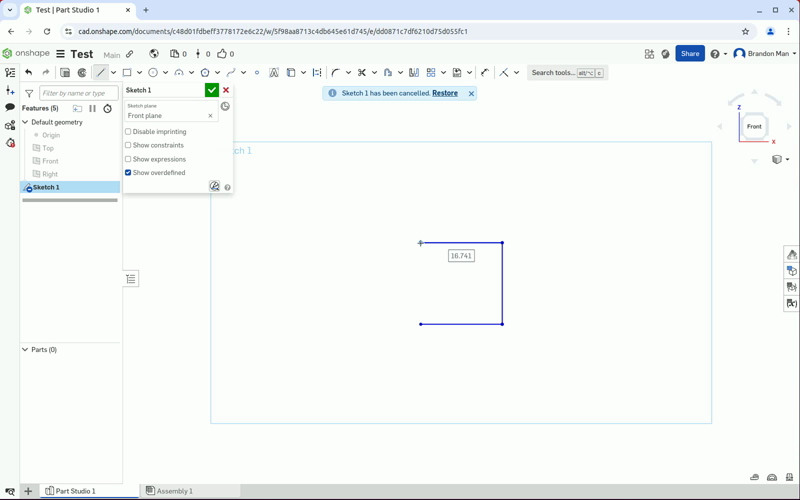
key_down(shift)
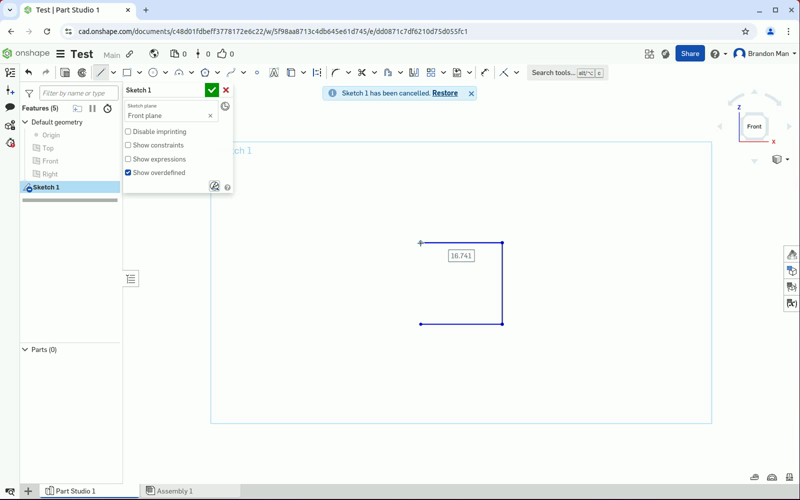
mouse_move(420, 324)
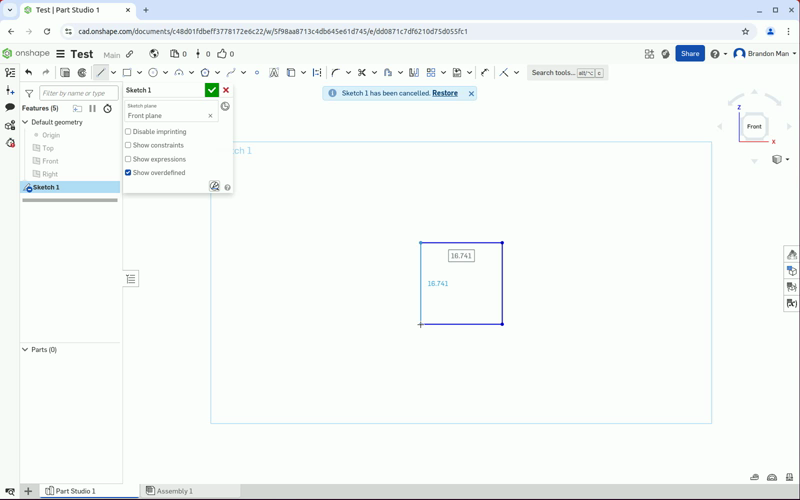
key_up(shift)
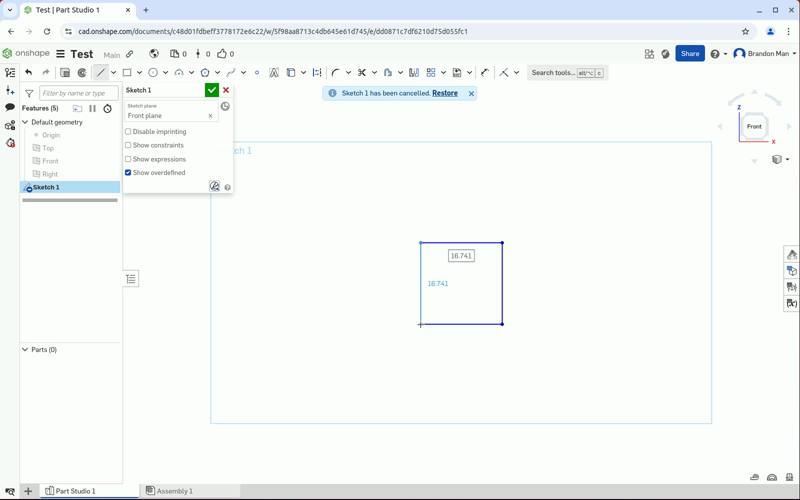
click(420, 324)
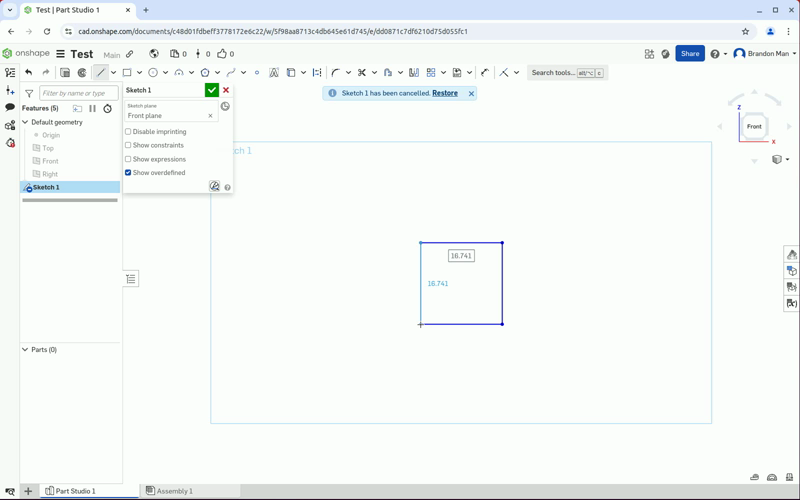
key(esc)
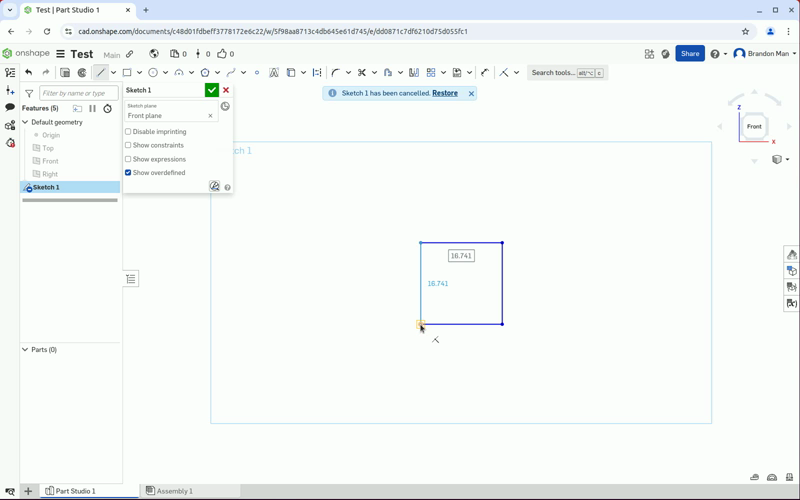
mouse_move(444, 263)
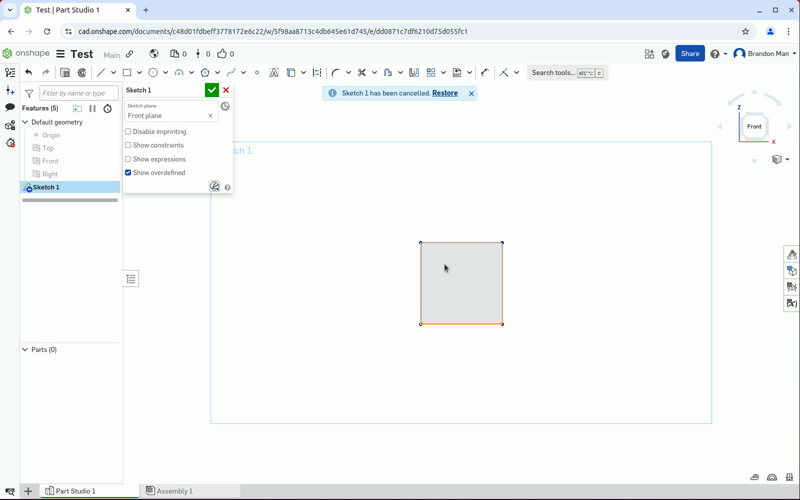
click(444, 263)
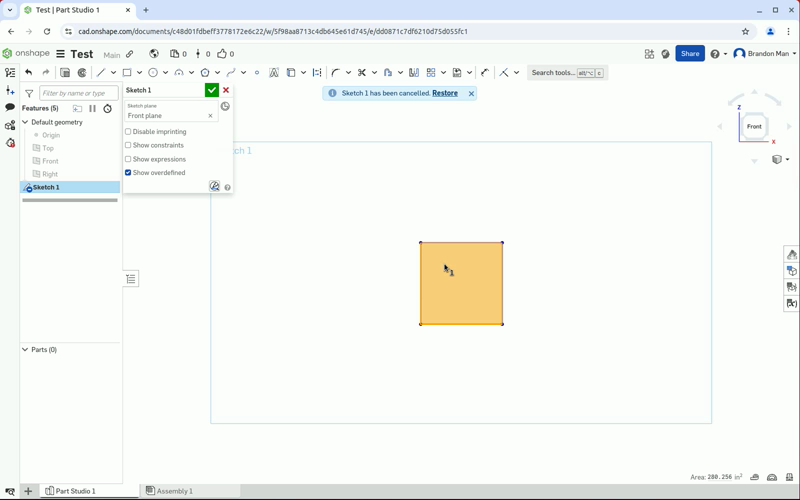
mouse_move(73, 352)
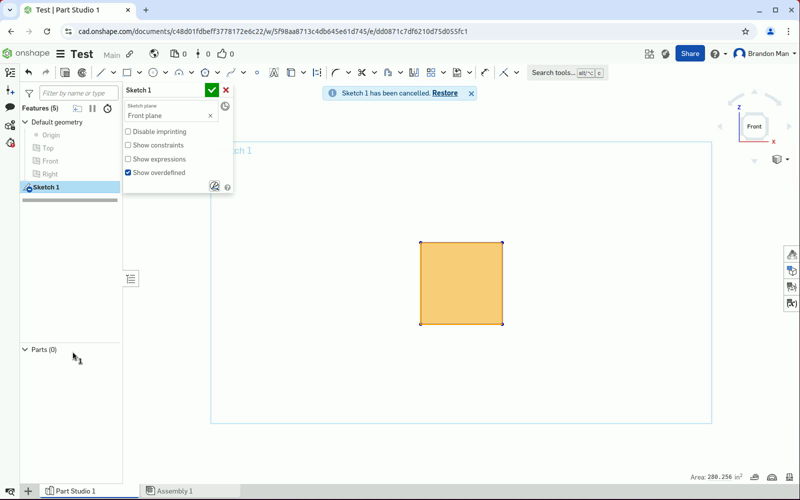
key(shift+y)
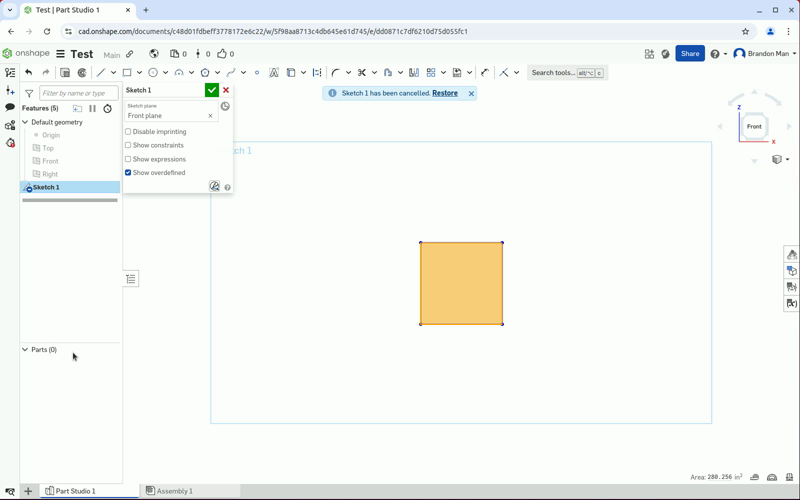
key(shift+e)
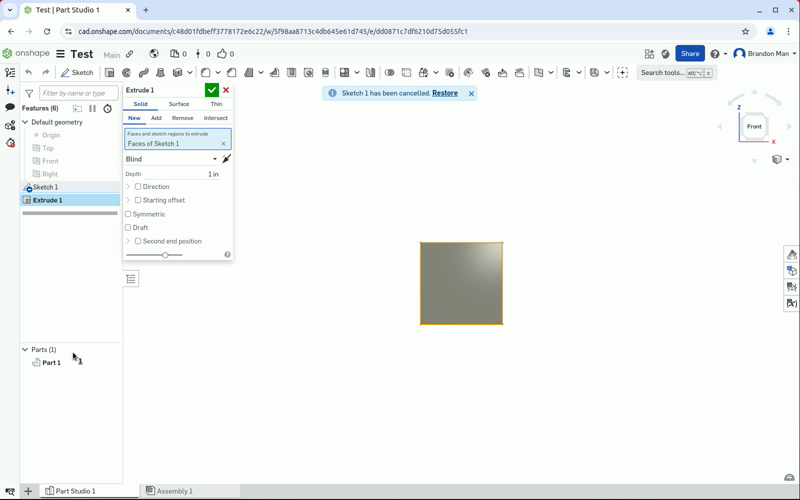
mouse_move(143, 106)
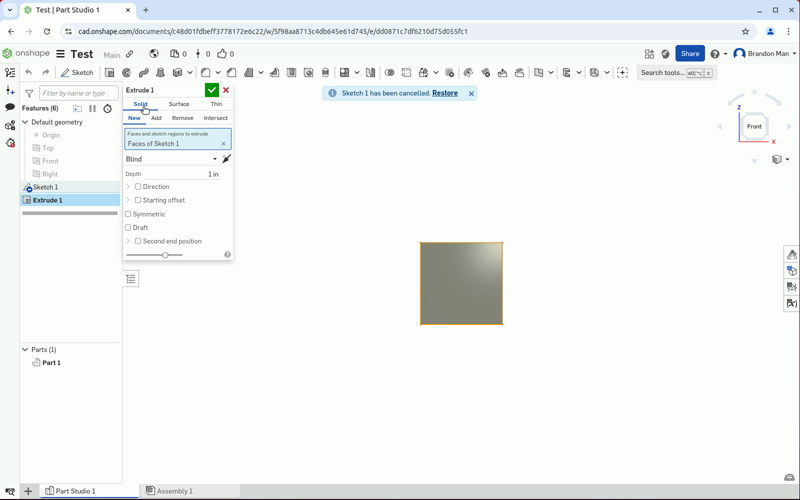
click(143, 106)
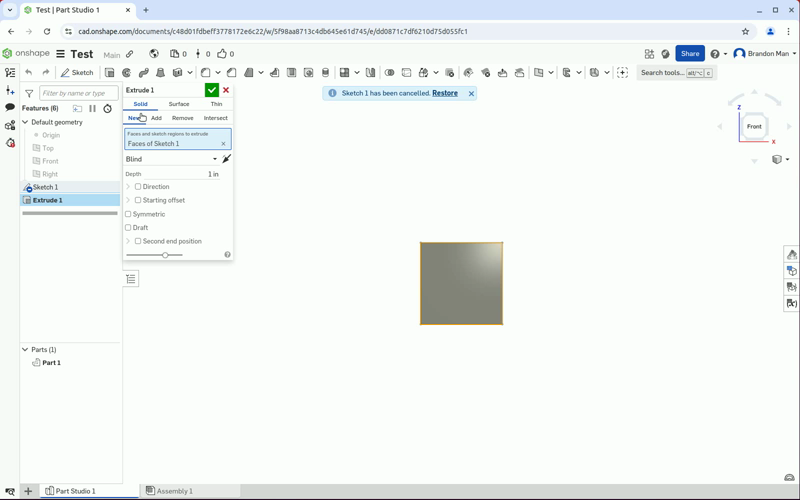
mouse_move(137, 120)
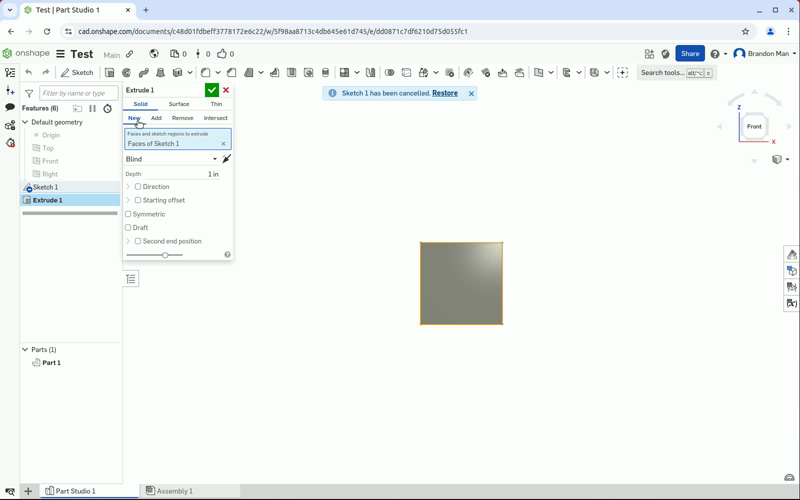
click(137, 120)
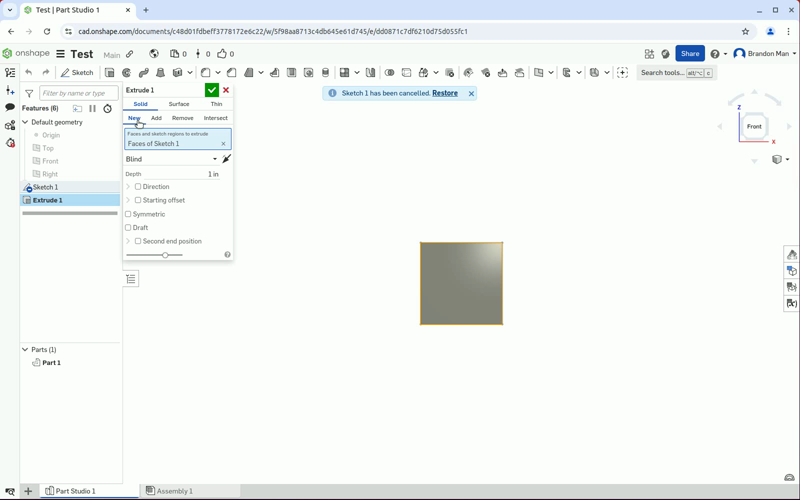
key(tab, 4)
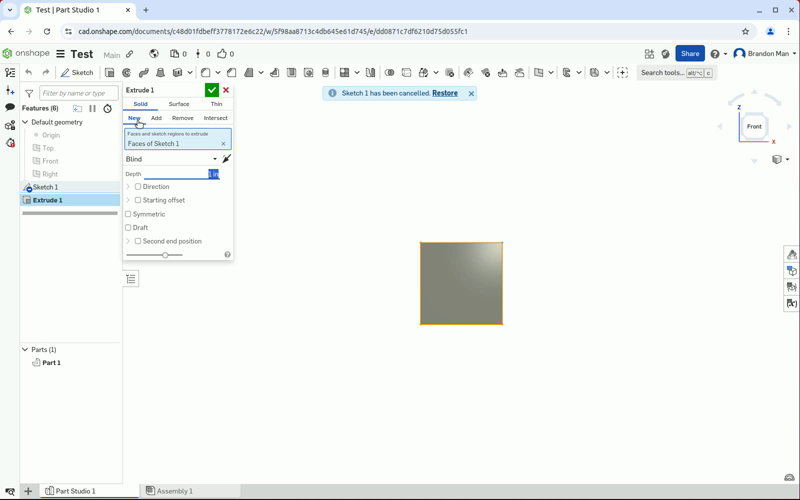
text(3.37)
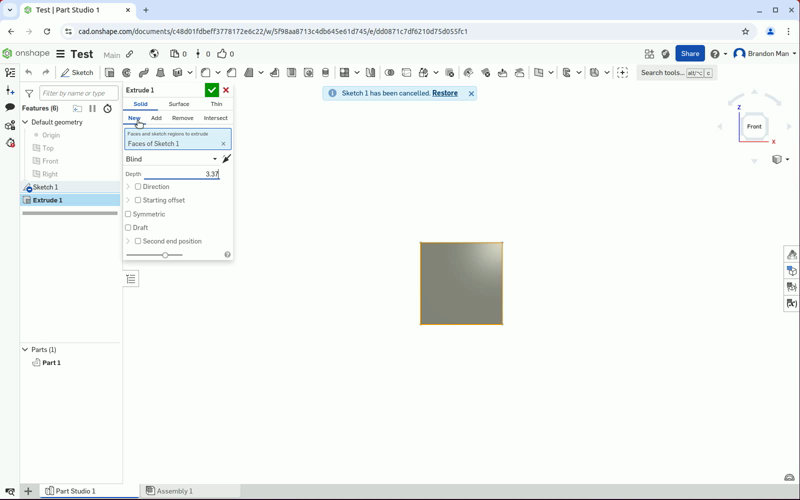
key(enter)
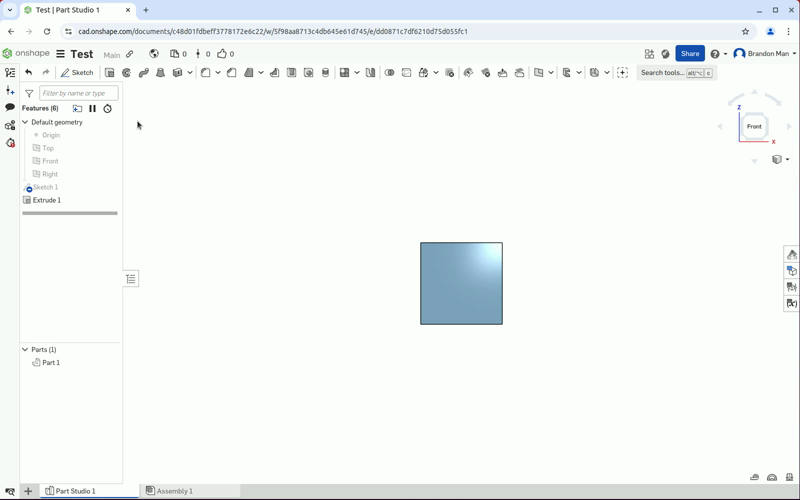
key(shift+h)
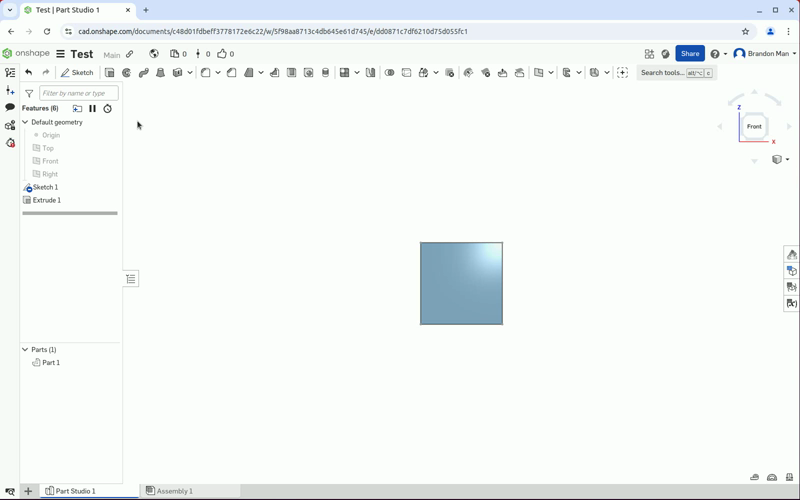
key(shift+h)
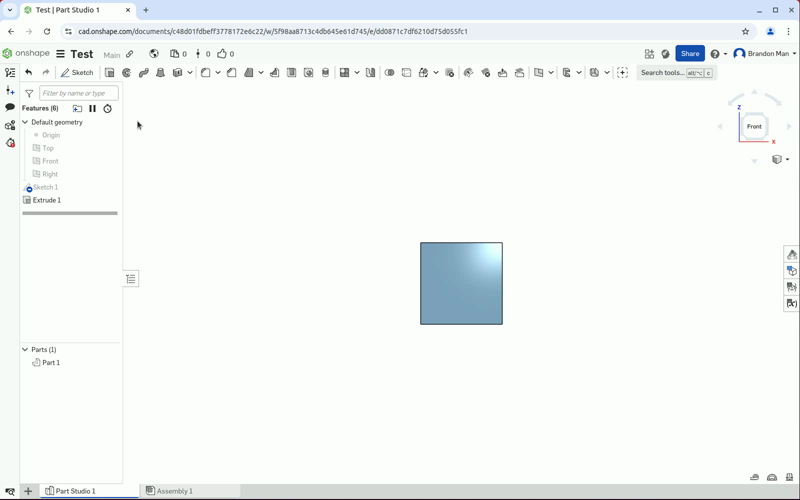
mouse_move(73, 189)
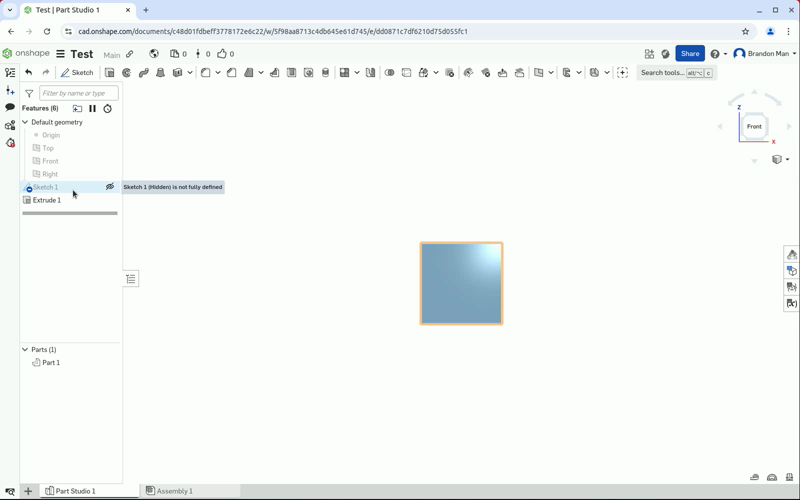
click(73, 189)
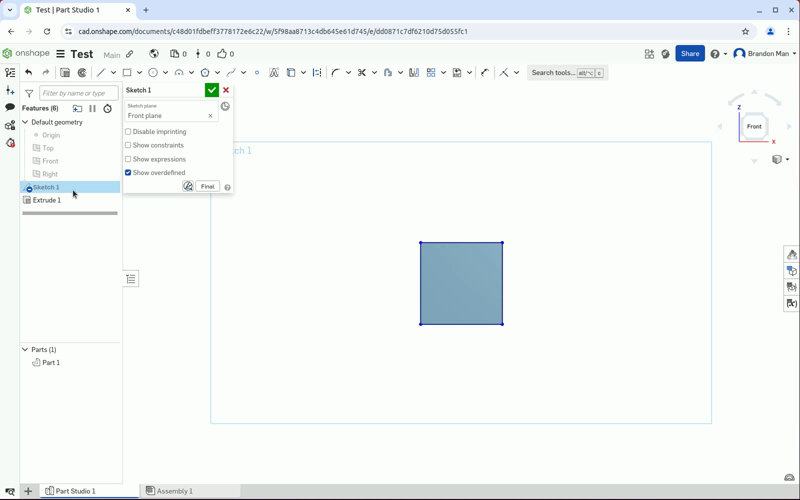
mouse_move(229, 92)
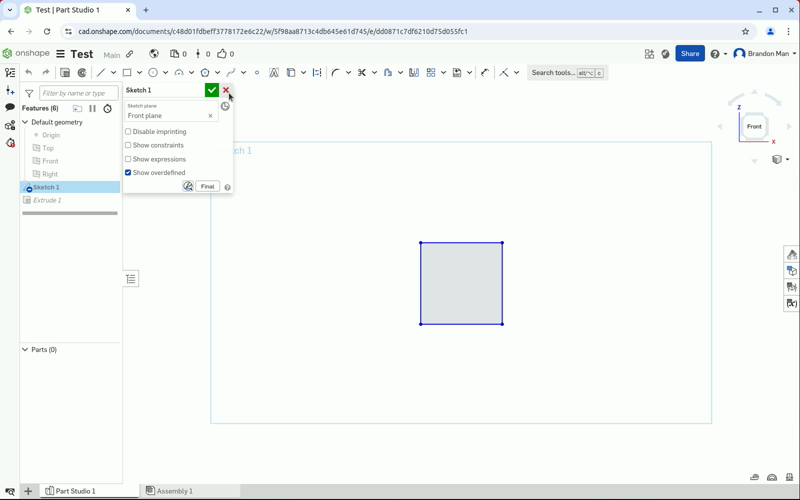
click(229, 92)
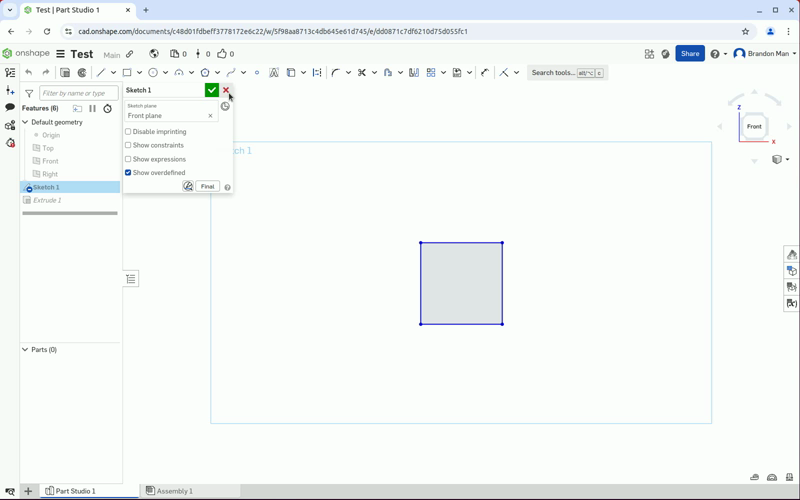
key(shift+s)
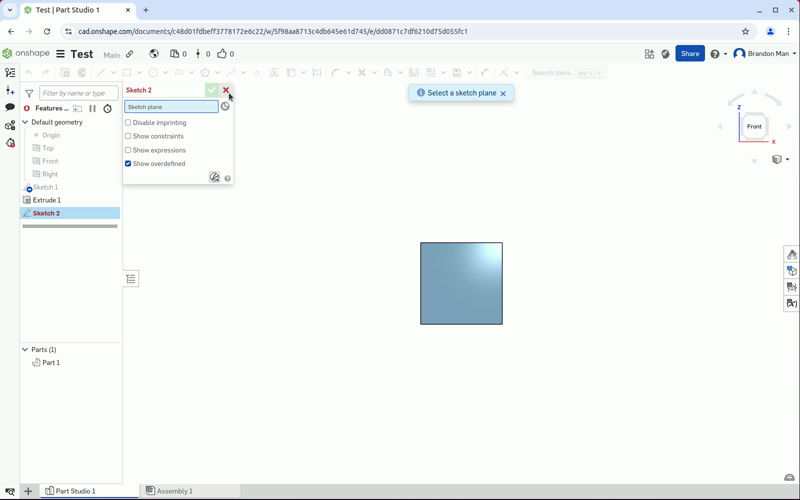
mouse_move(73, 163)
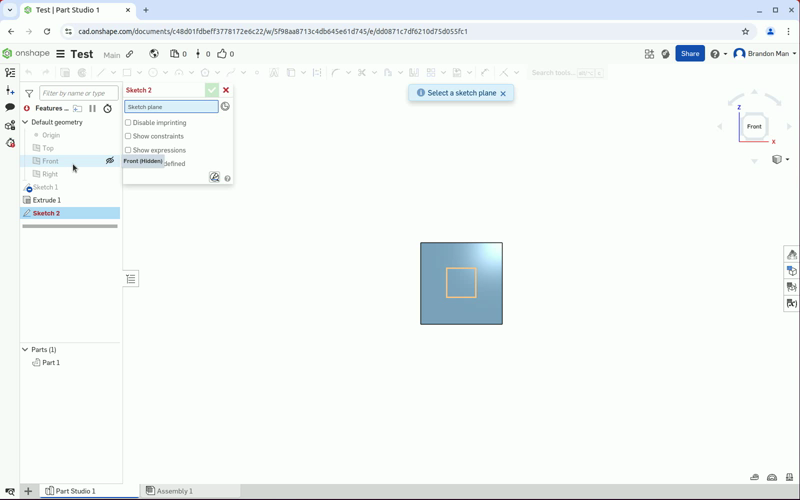
click(73, 163)
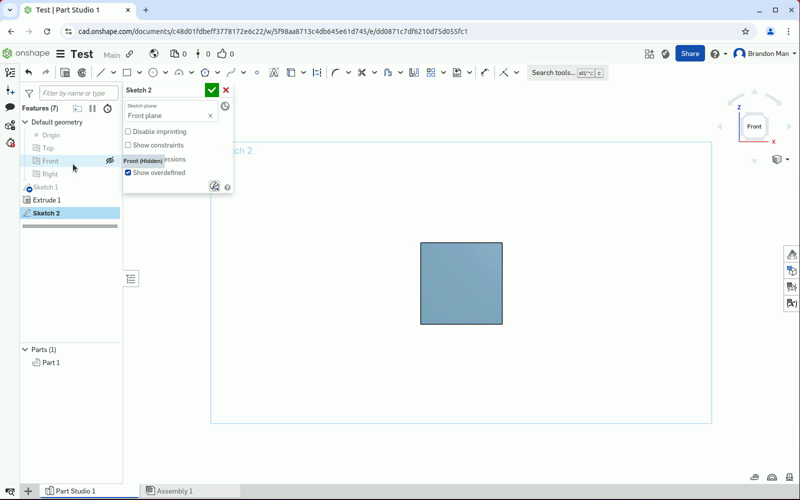
mouse_move(73, 352)
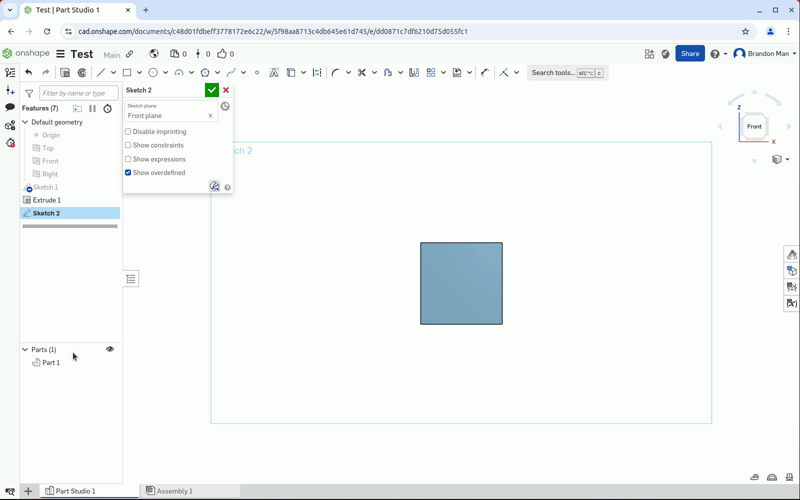
key(y)
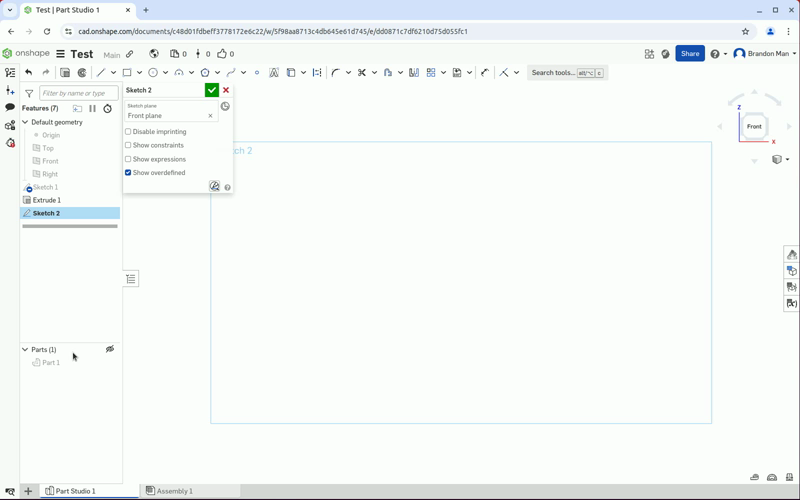
key(l)
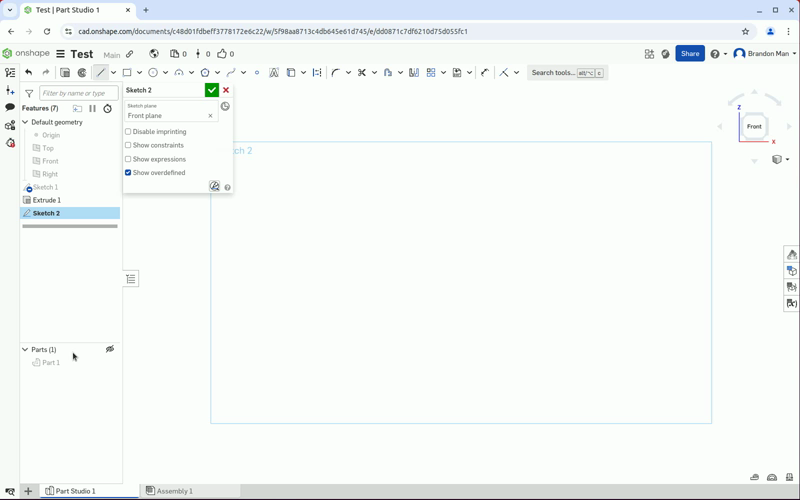
key_down(shift)
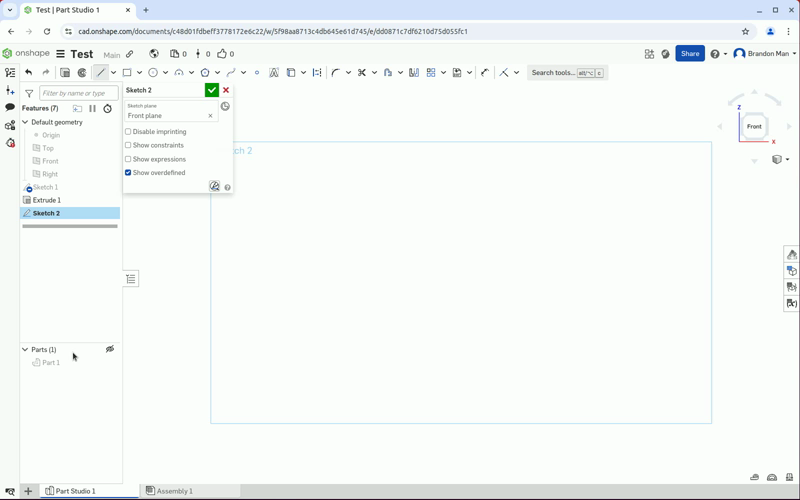
mouse_move(420, 324)
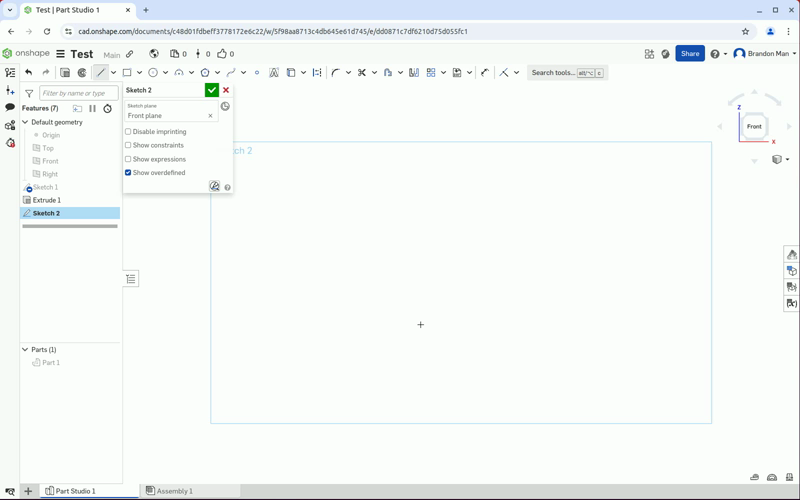
click(420, 324)
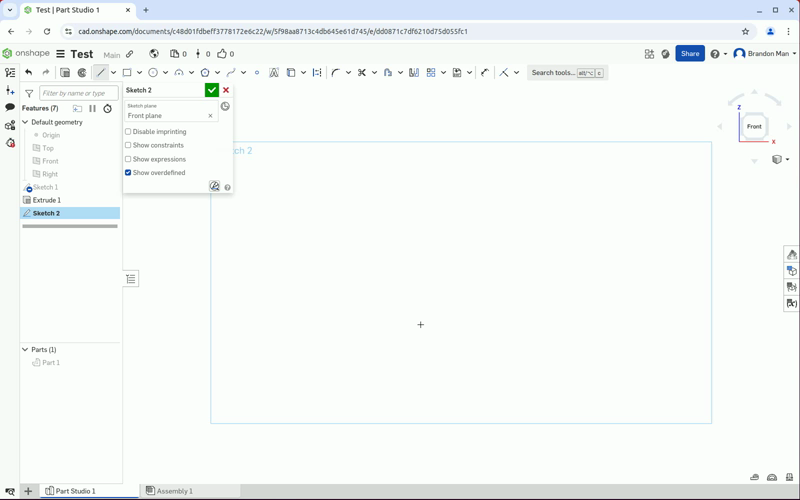
key_up(shift)
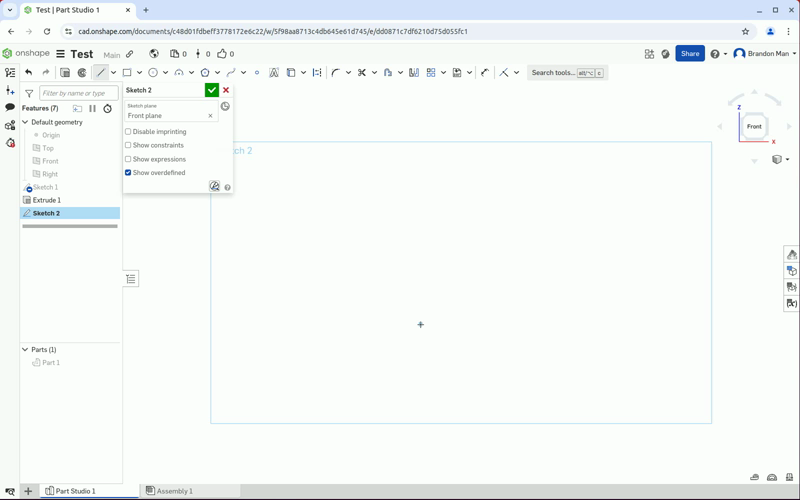
key_down(shift)
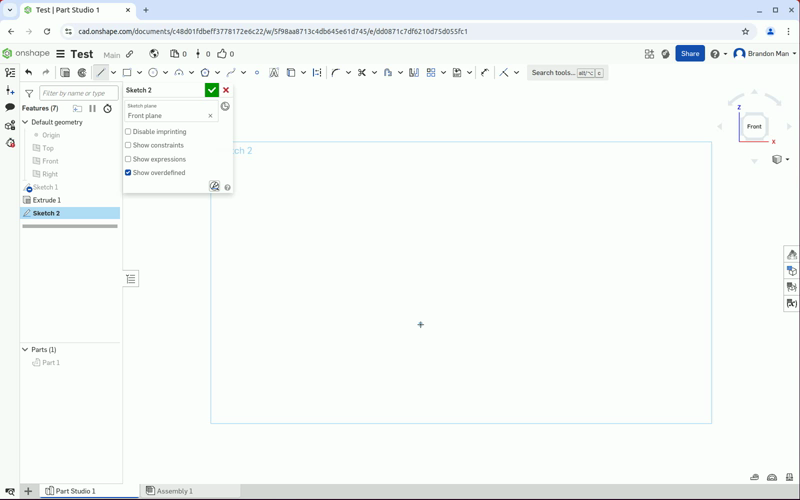
mouse_move(502, 324)
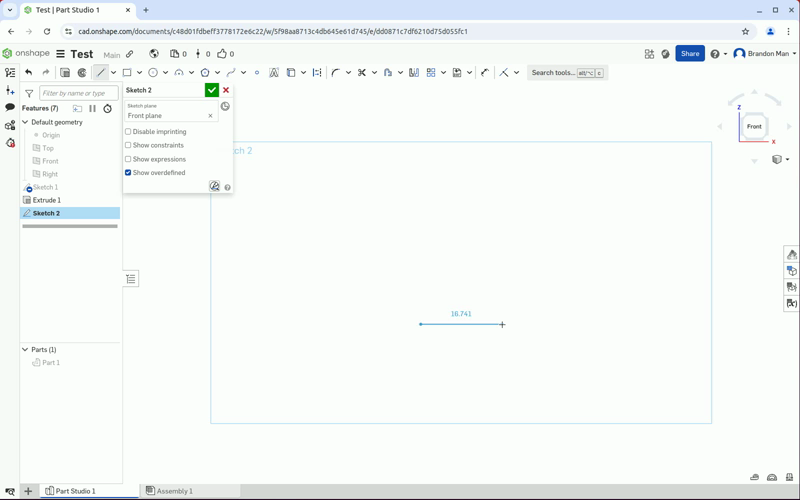
click(502, 324)
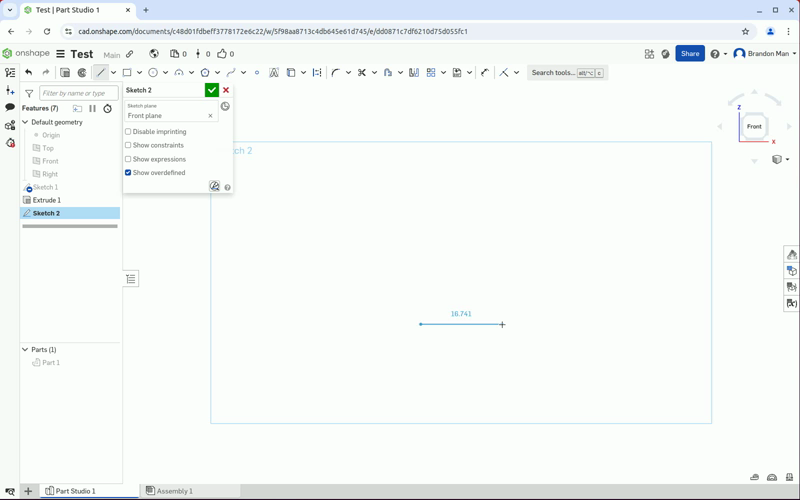
key_up(shift)
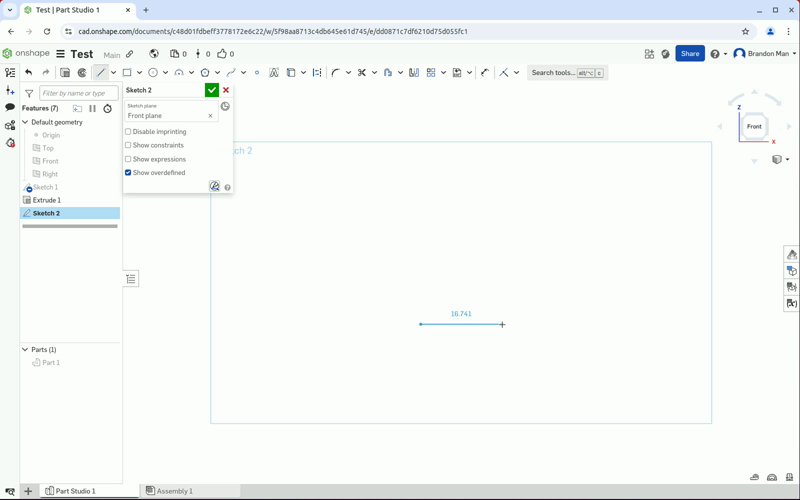
key_down(shift)
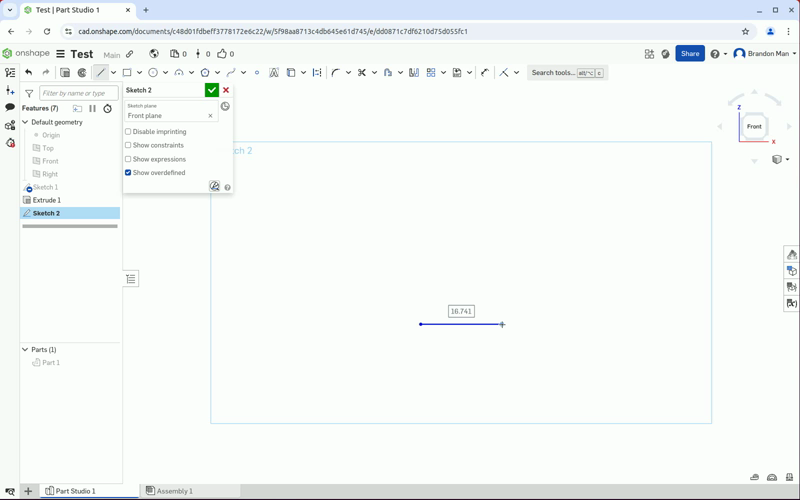
mouse_move(502, 242)
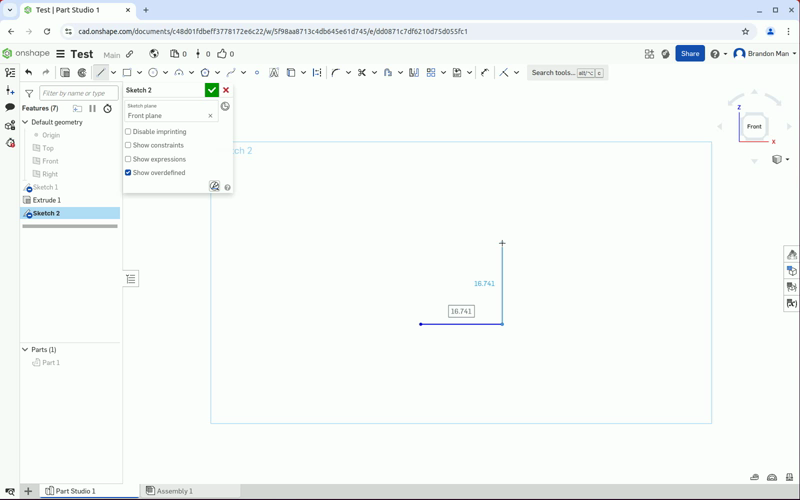
click(502, 242)
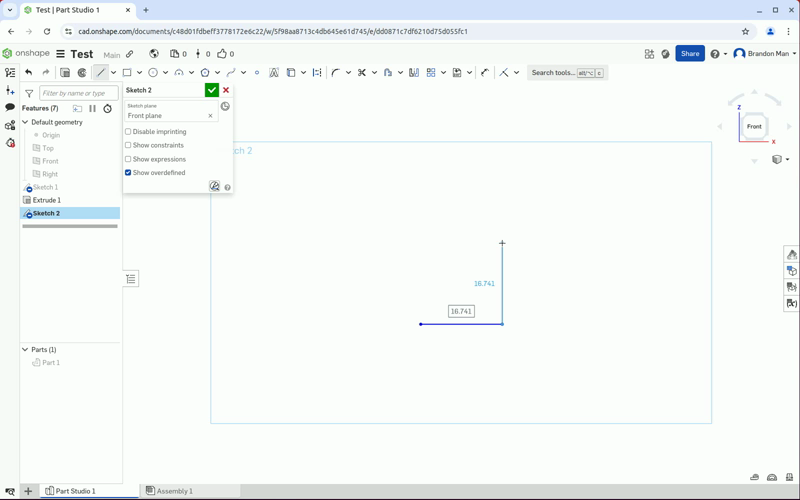
key_up(shift)
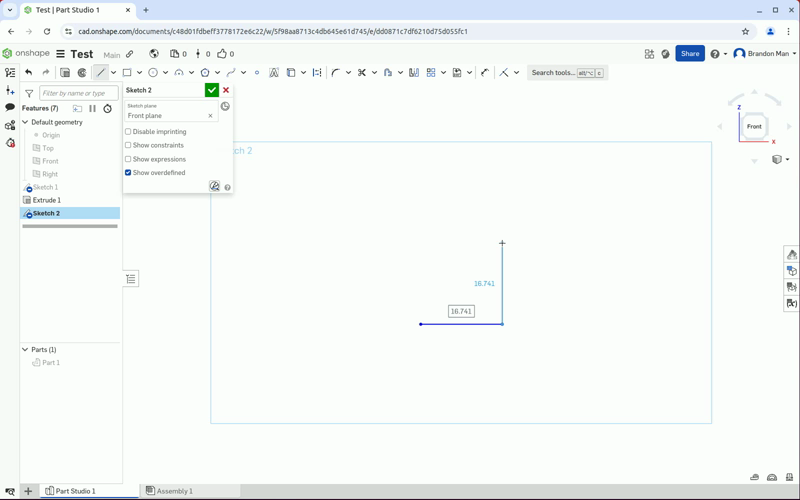
key_down(shift)
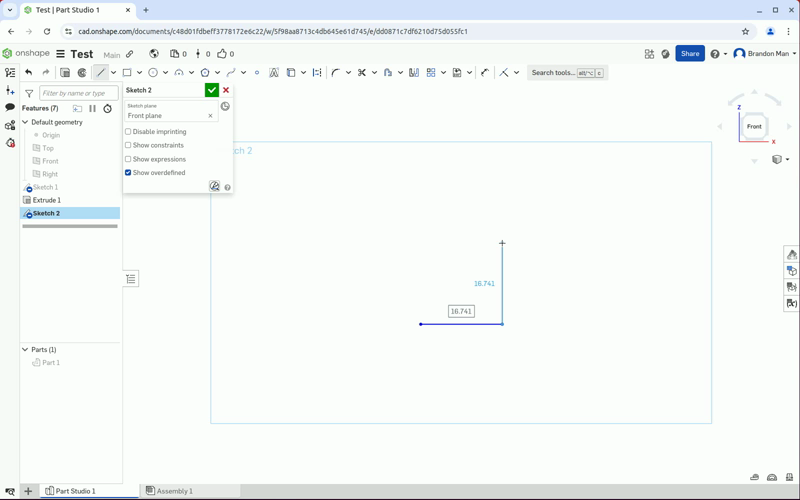
mouse_move(420, 242)
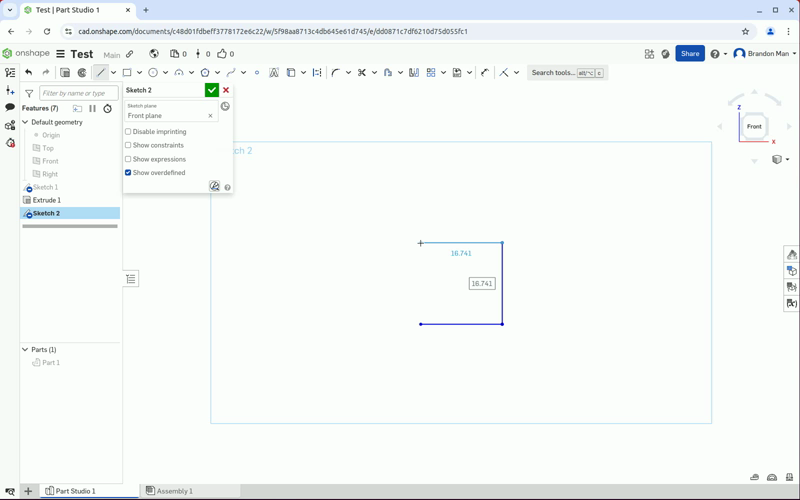
click(420, 242)
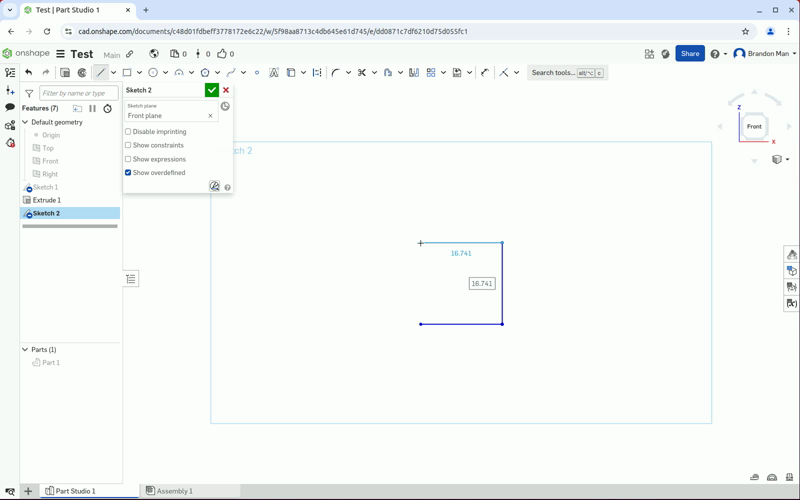
key_up(shift)
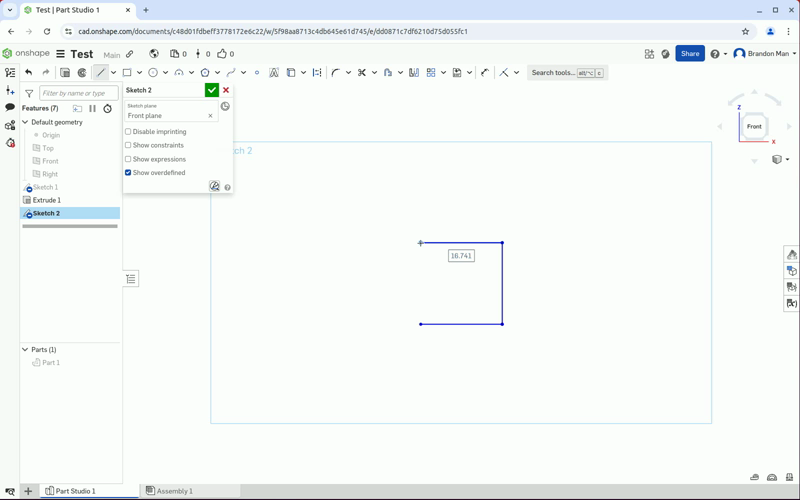
key_down(shift)
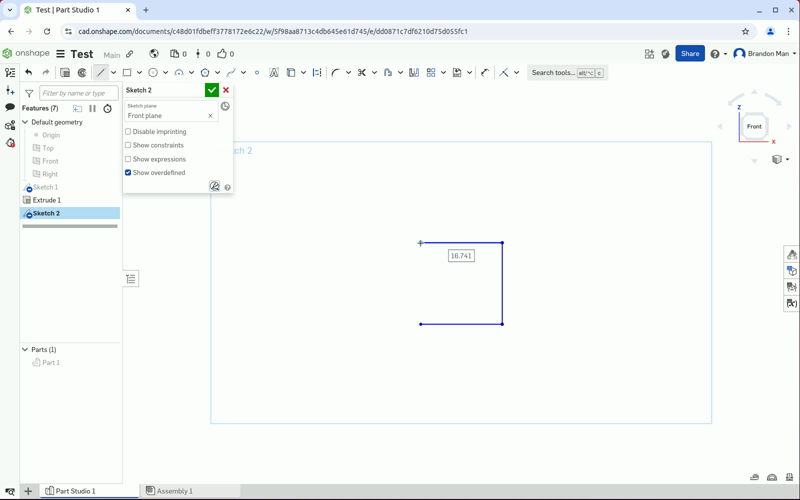
mouse_move(420, 324)
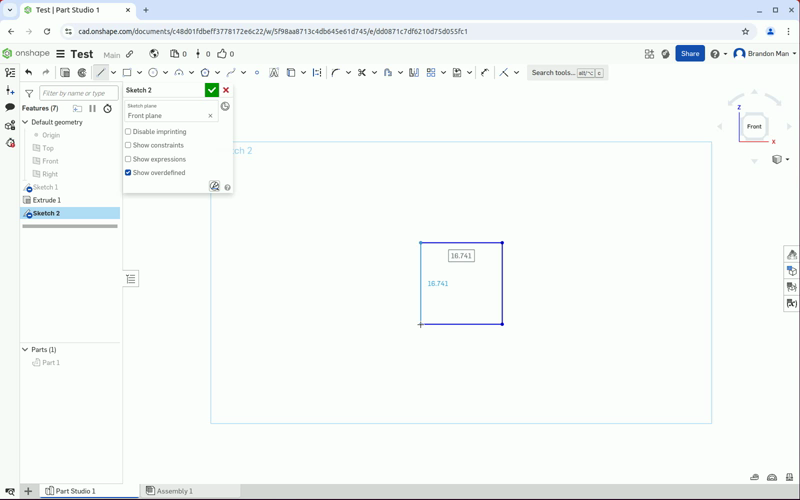
key_up(shift)
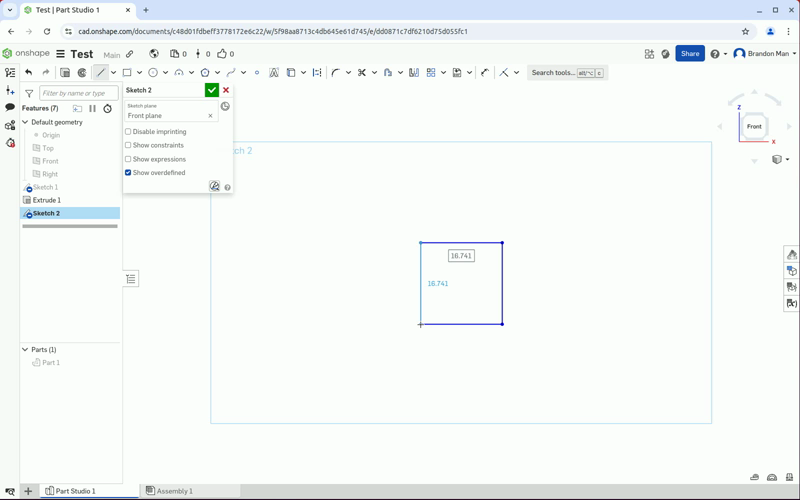
click(420, 324)
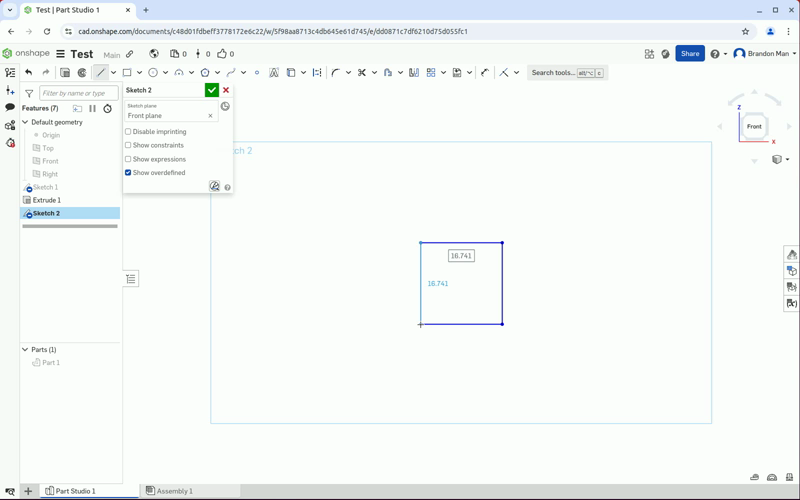
key(esc)
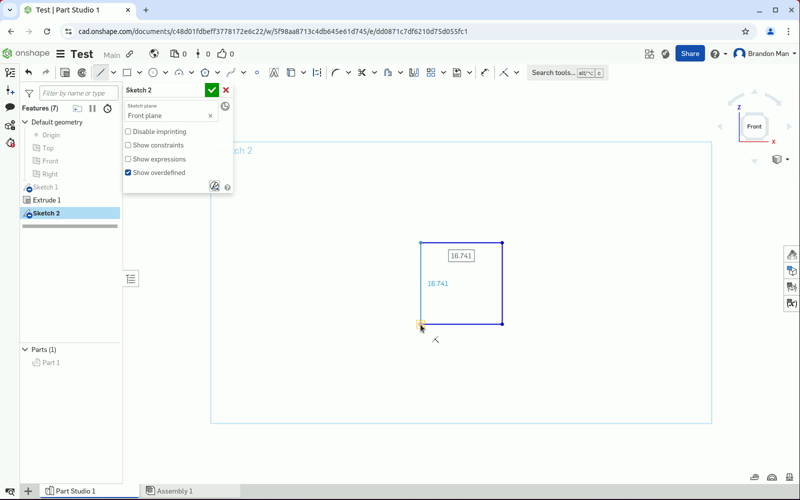
mouse_move(437, 278)
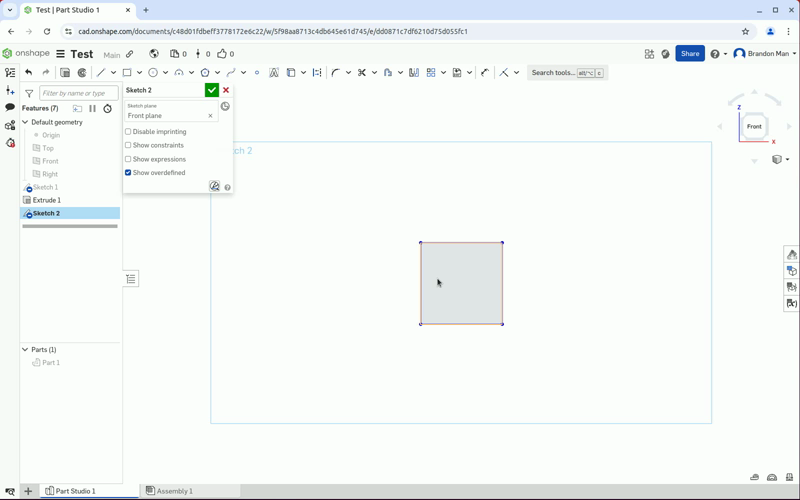
click(437, 278)
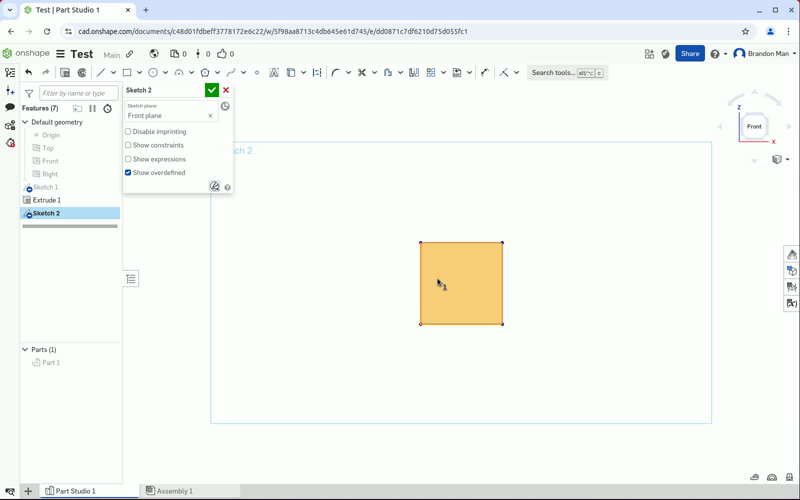
mouse_move(73, 352)
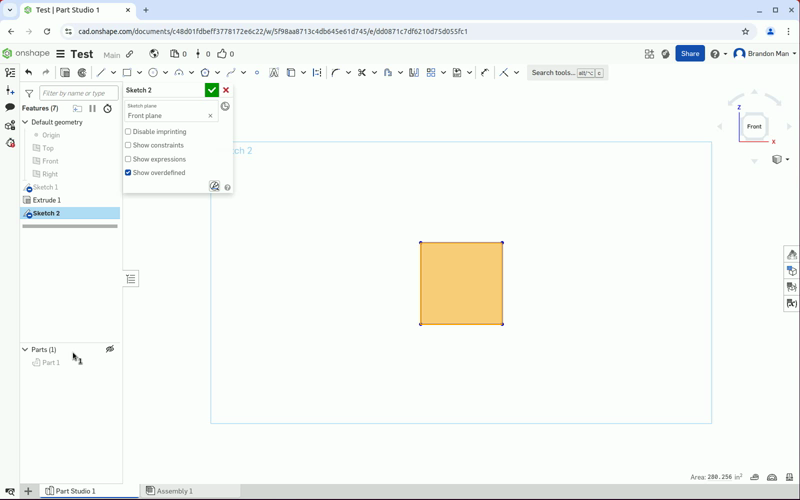
key(shift+y)
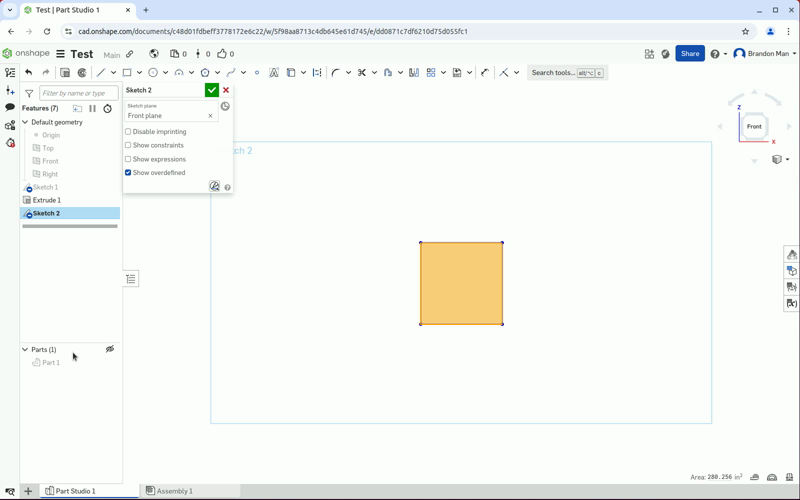
key(shift+e)
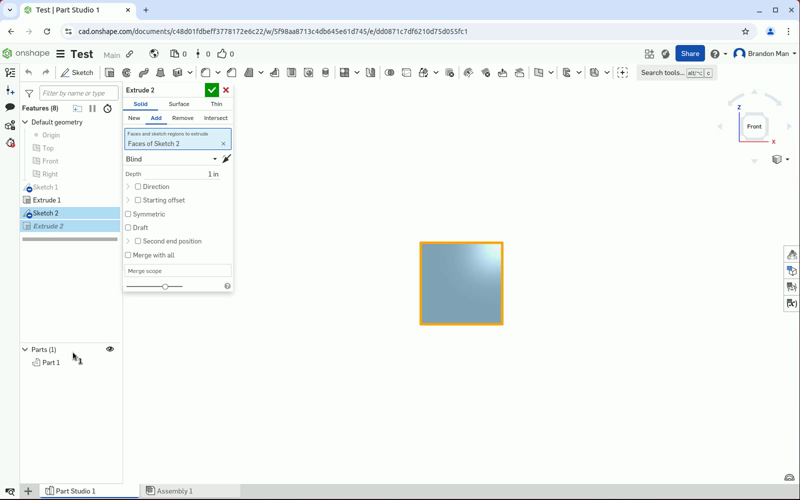
mouse_move(143, 106)
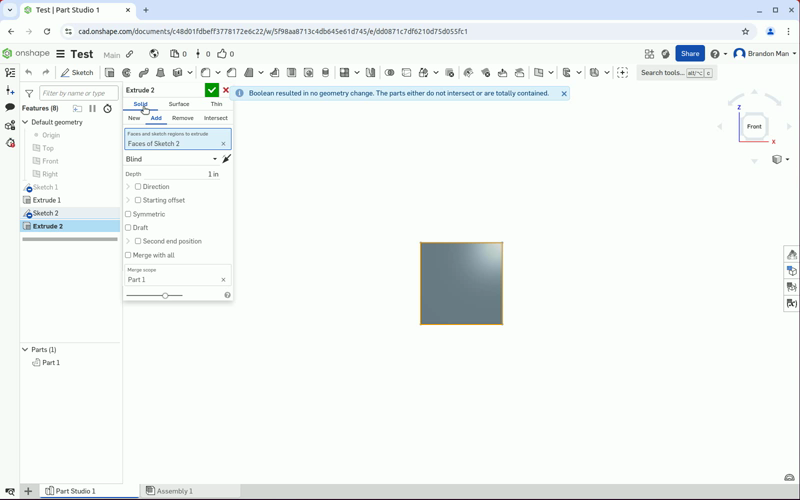
click(143, 106)
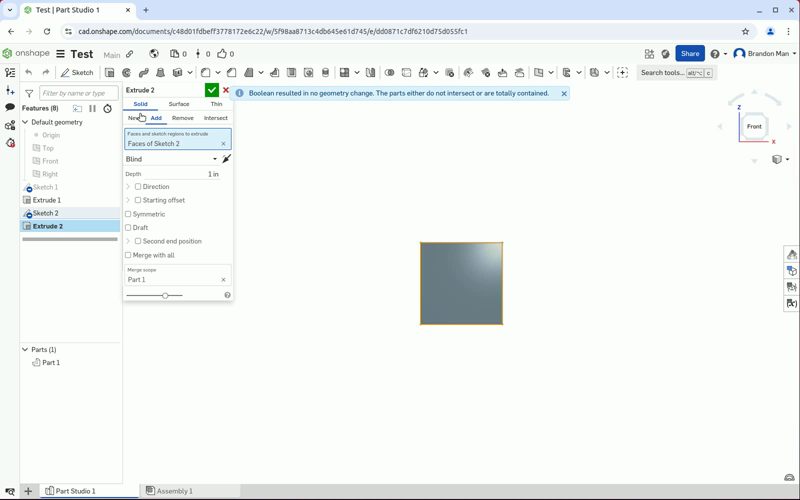
mouse_move(137, 120)
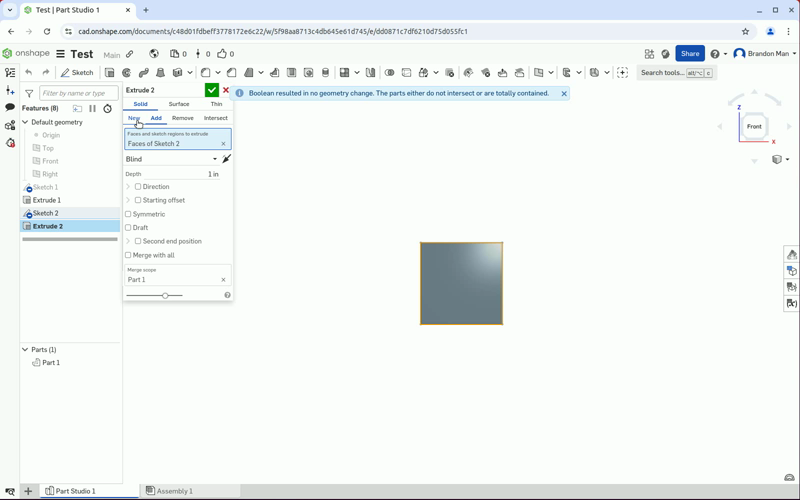
click(137, 120)
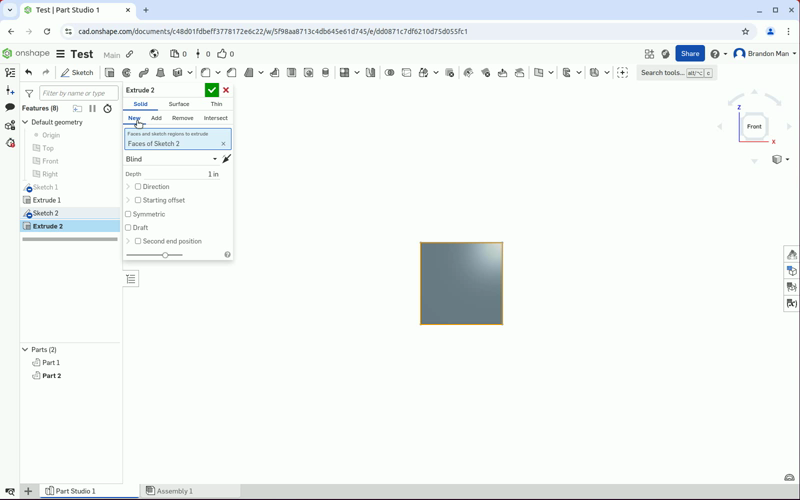
key(tab, 4)
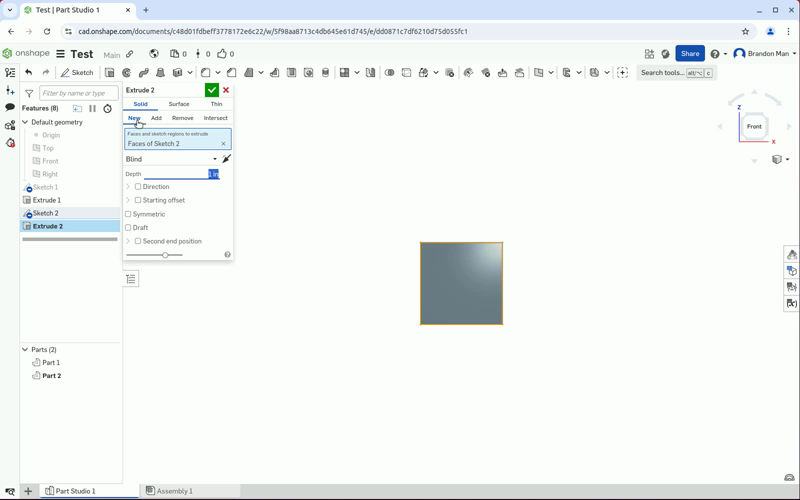
text(3.37)
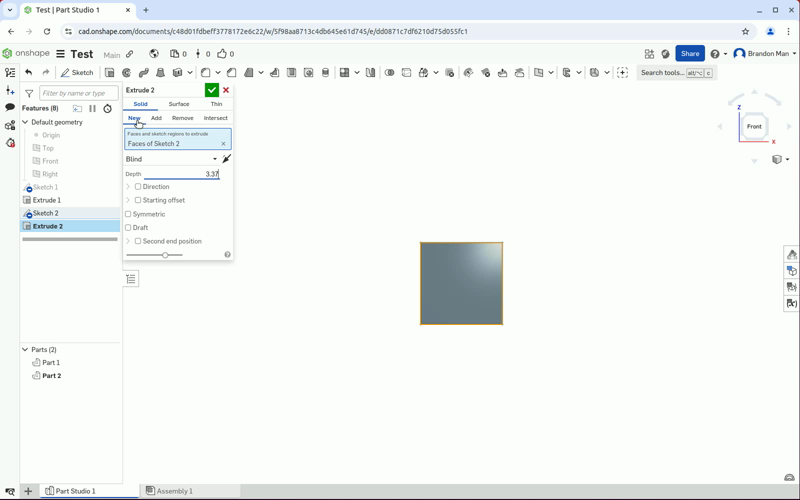
key(enter)
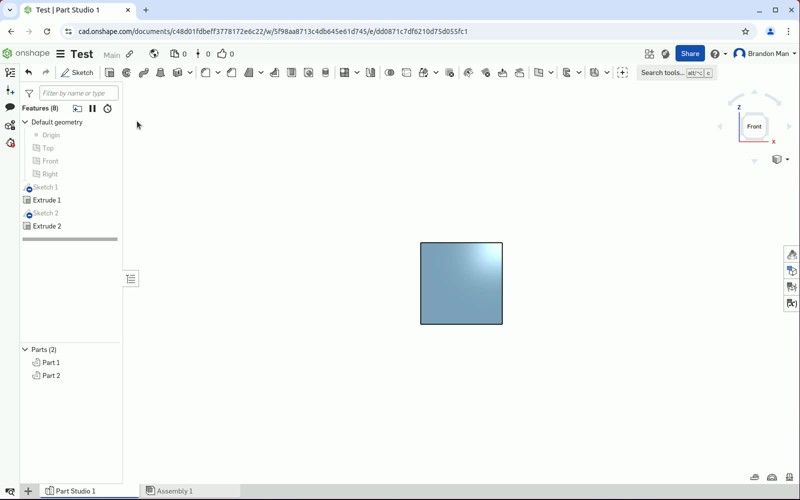
key(shift+h)
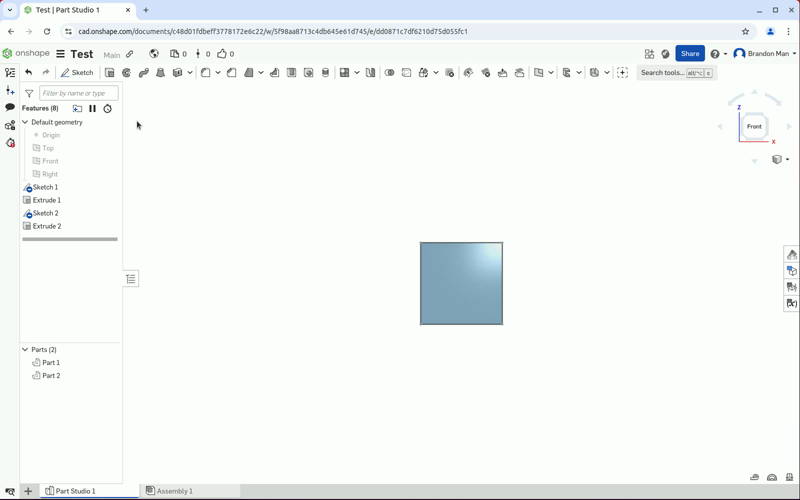
key(shift+h)
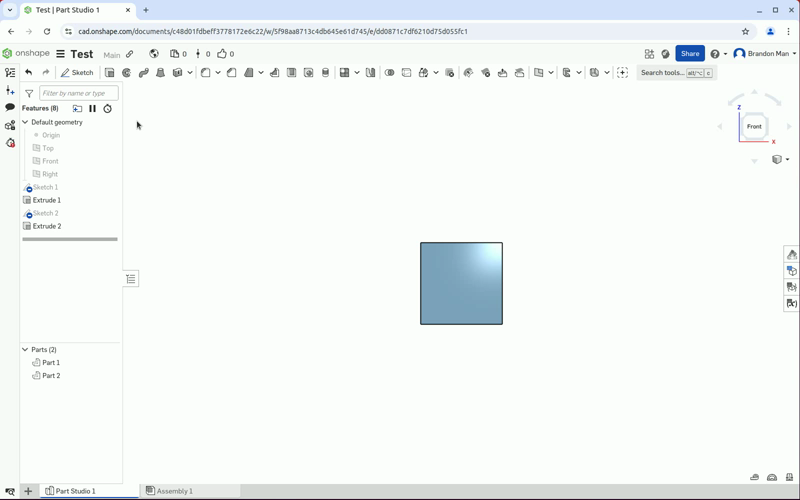
mouse_move(73, 189)
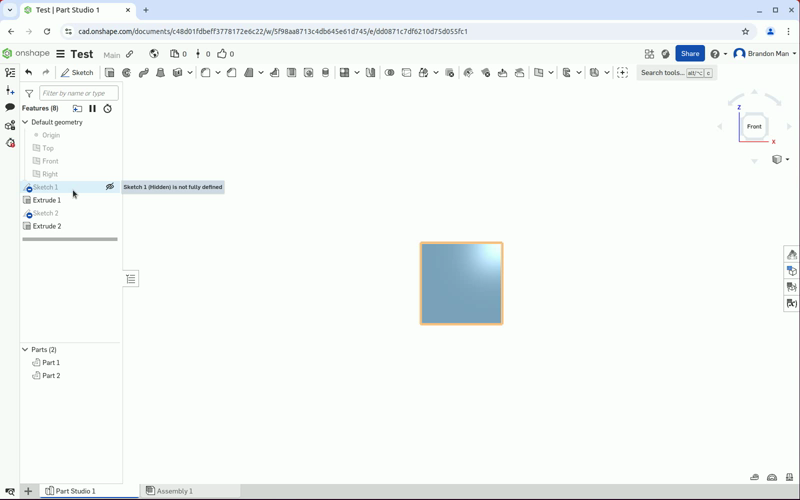
click(73, 189)
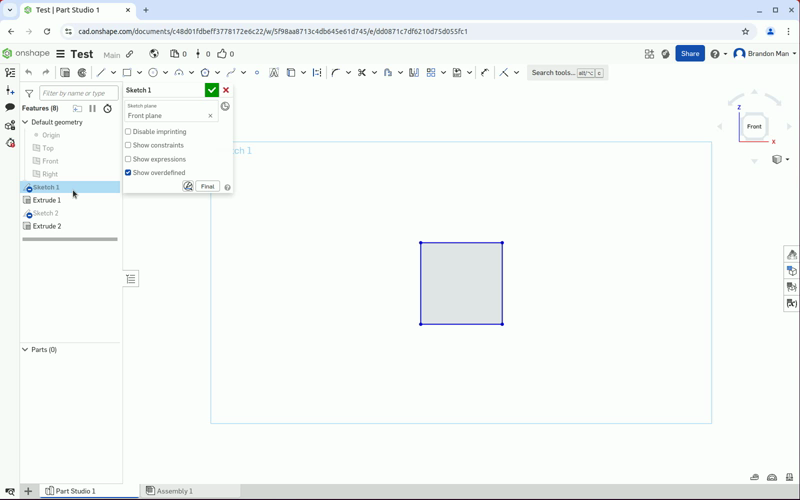
mouse_move(229, 92)
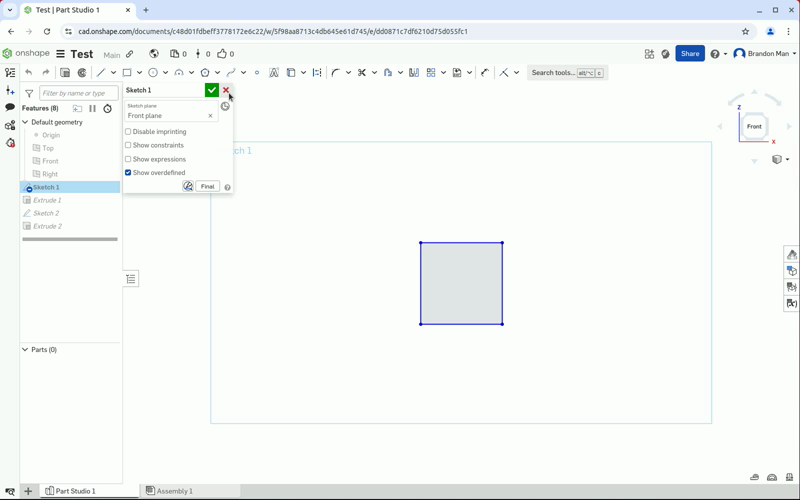
click(229, 92)
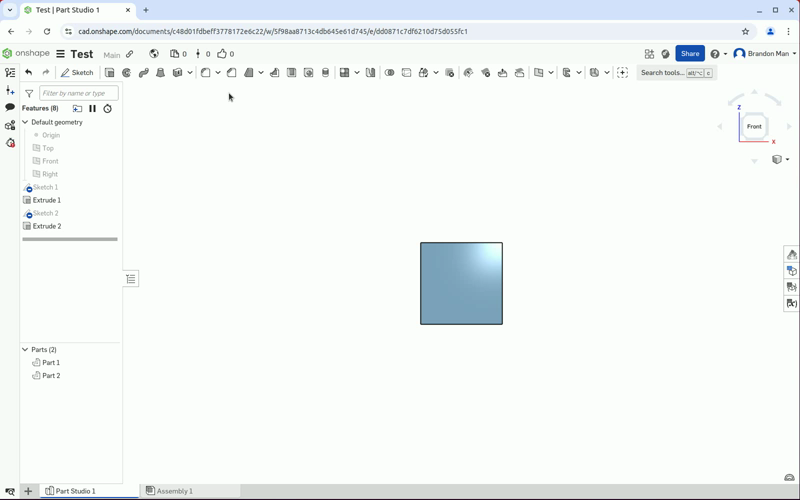
mouse_move(541, 75)
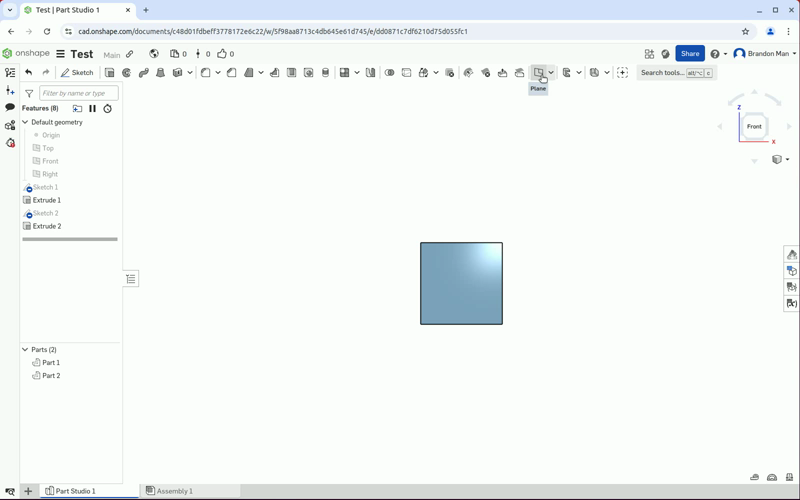
click(541, 75)
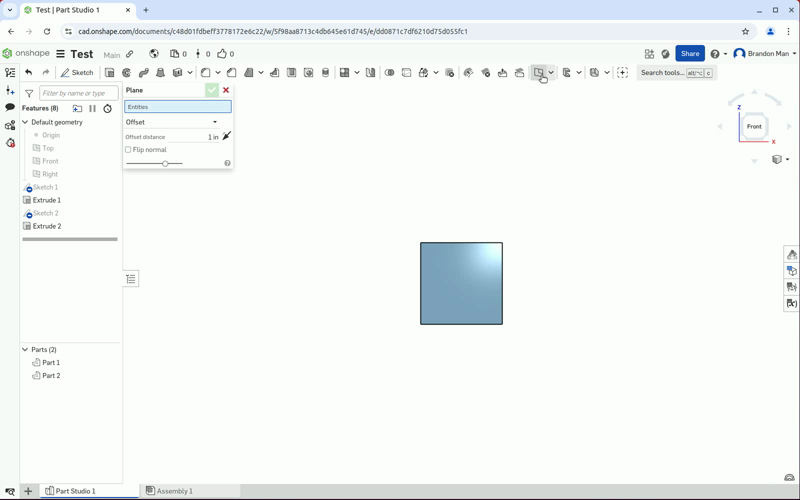
mouse_move(73, 163)
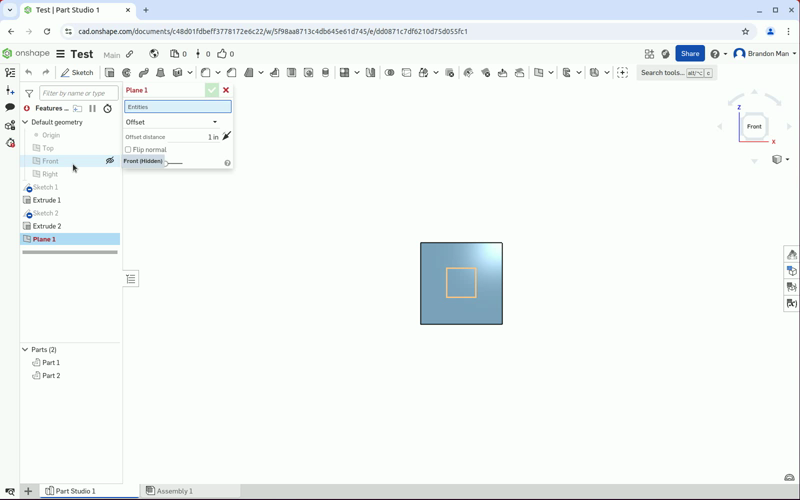
click(73, 163)
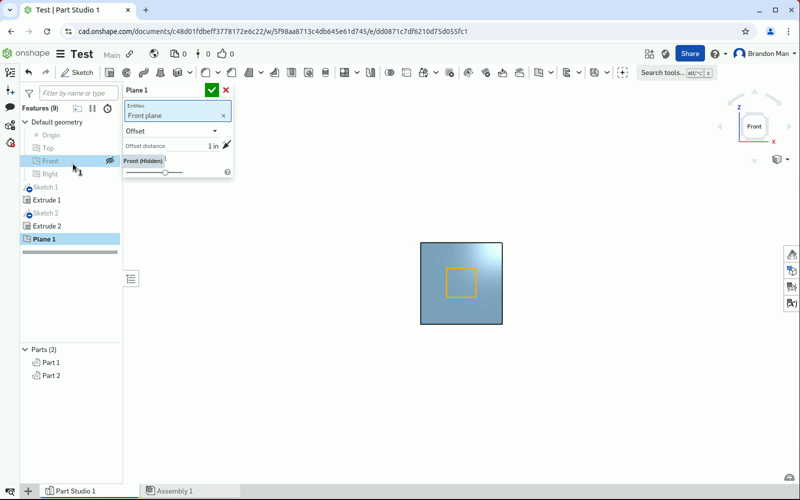
key(tab, 2)
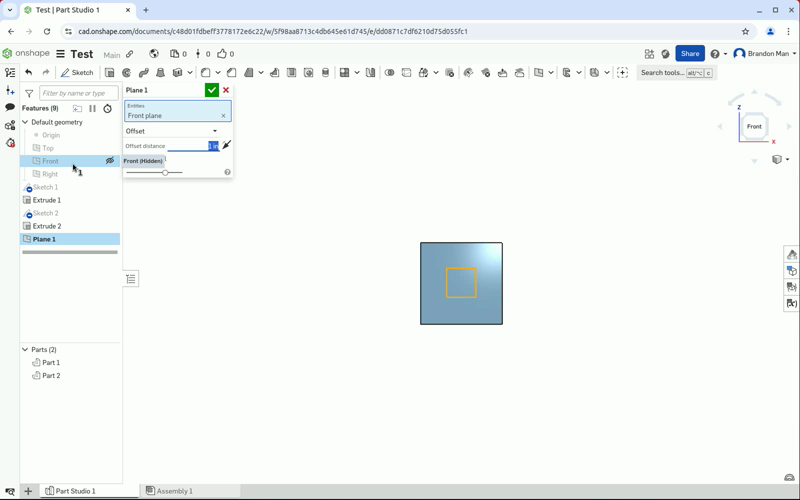
text(3.358)
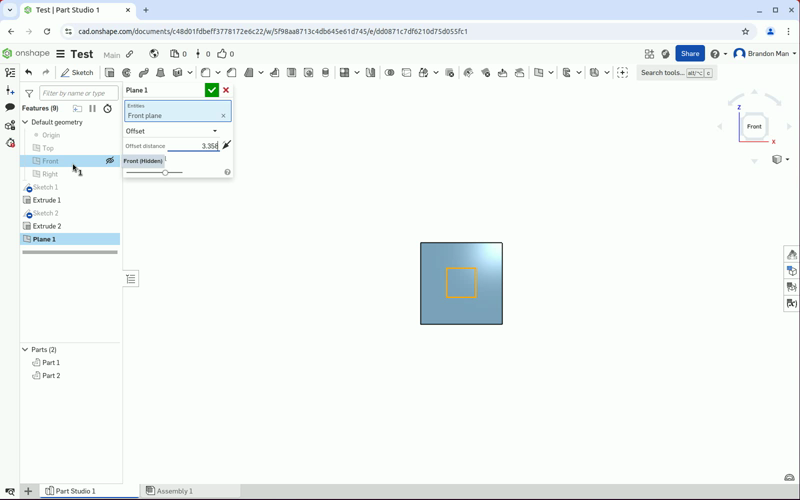
key(enter, 2)
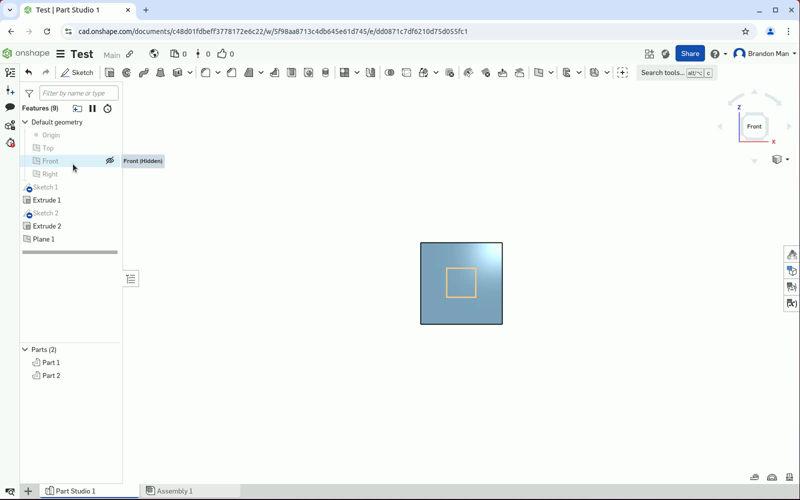
key(shift+s)
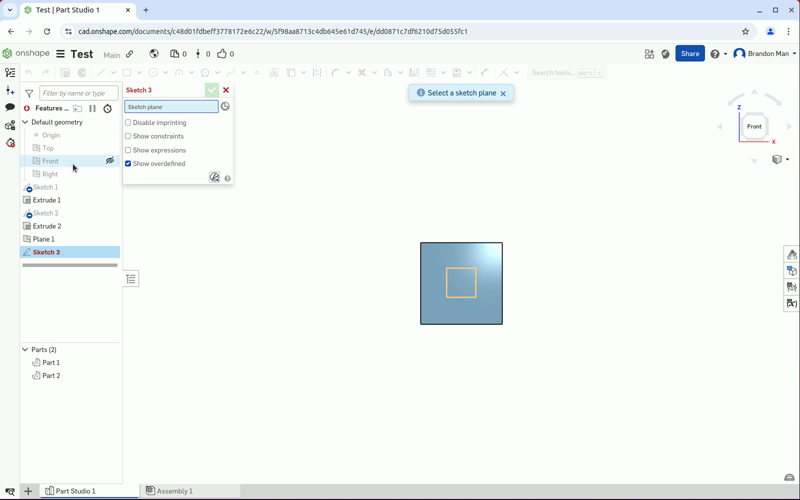
mouse_move(73, 241)
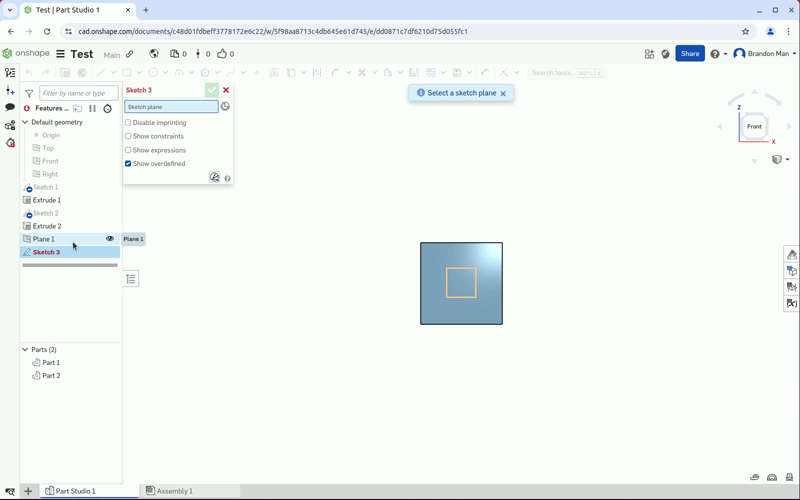
click(73, 241)
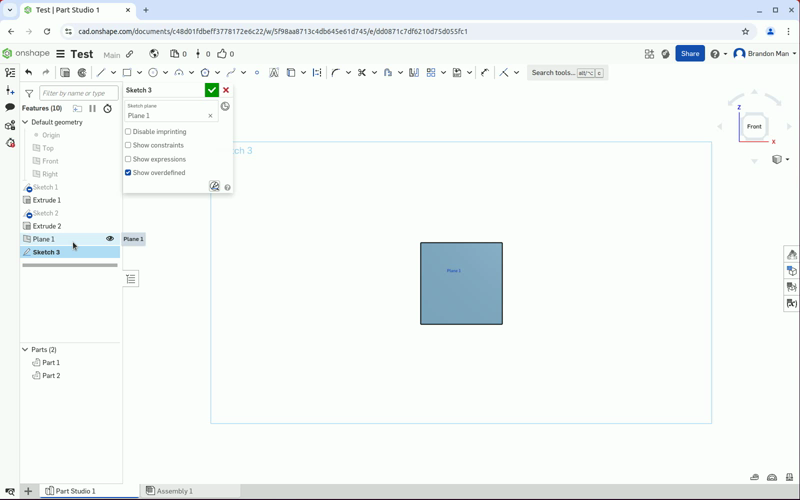
mouse_move(73, 352)
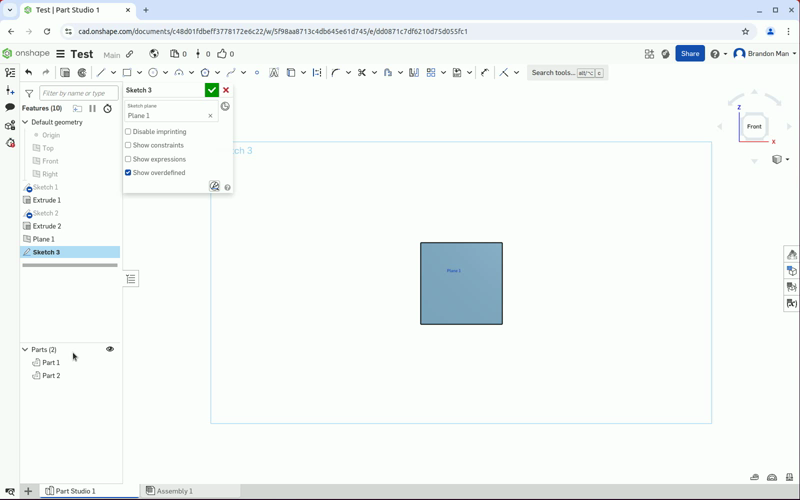
key(y)
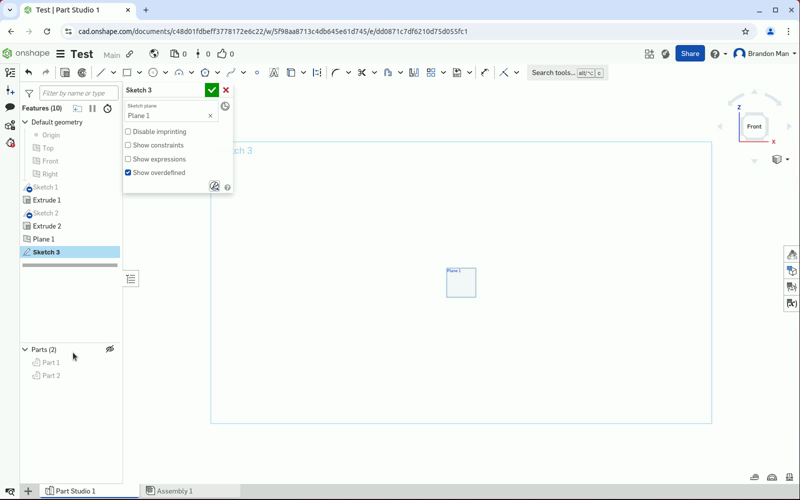
key(c)
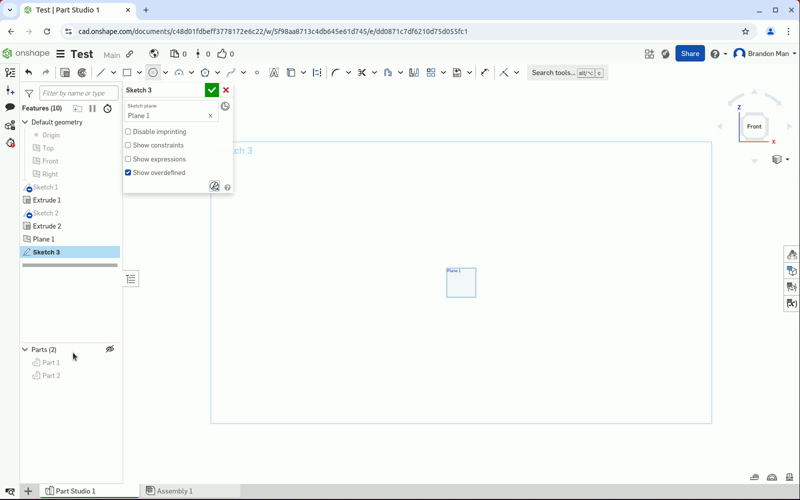
key_down(shift)
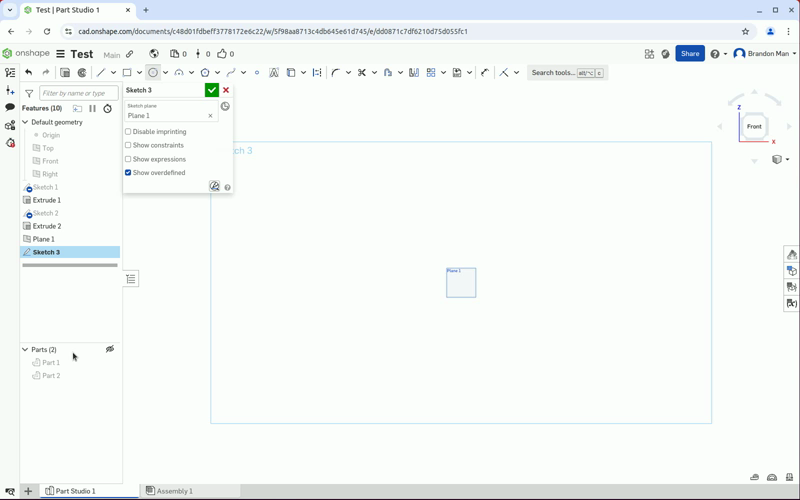
mouse_move(461, 282)
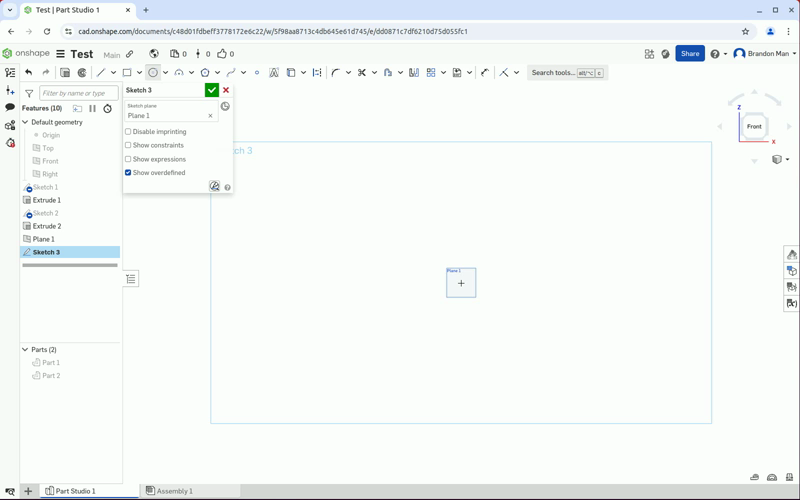
click(461, 282)
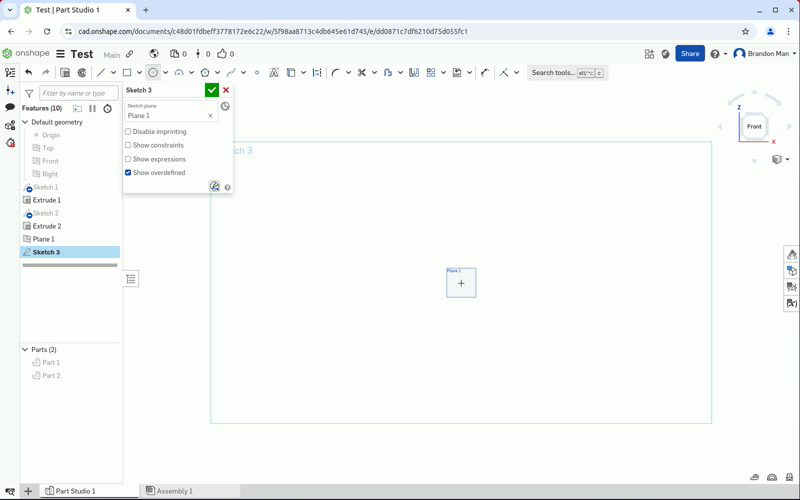
key_up(shift)
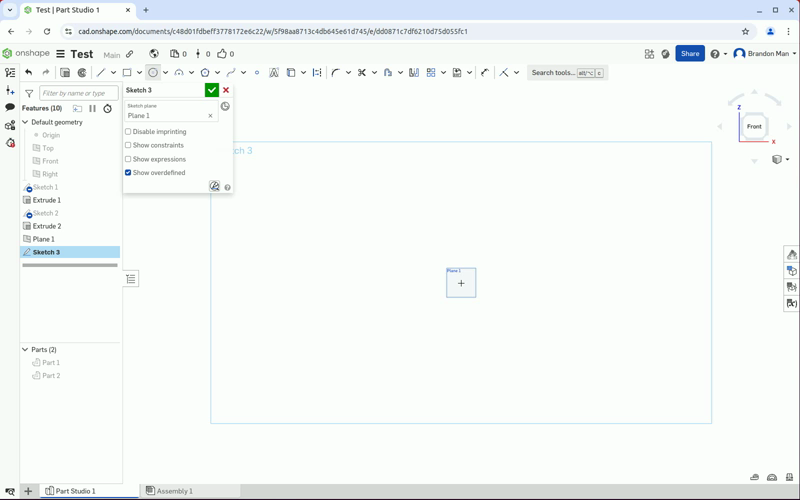
mouse_move(479, 282)
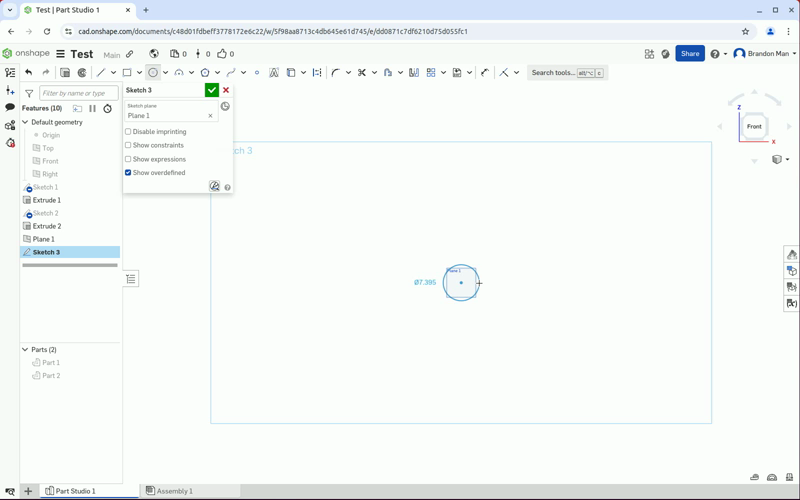
click(479, 282)
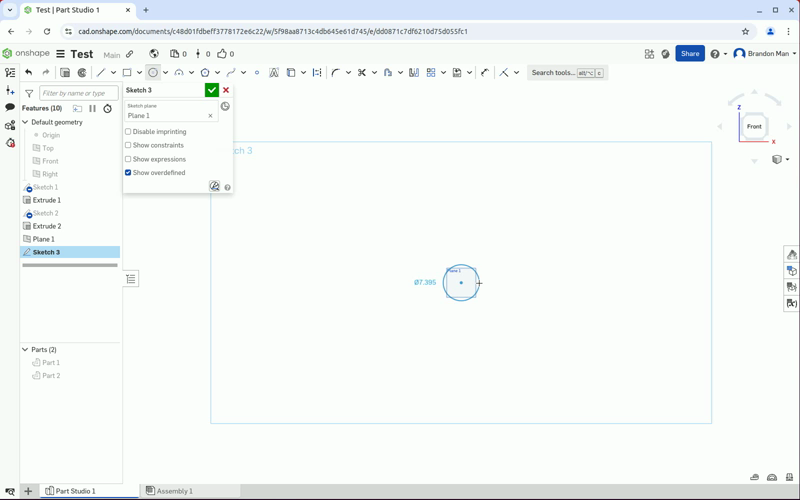
key(esc)
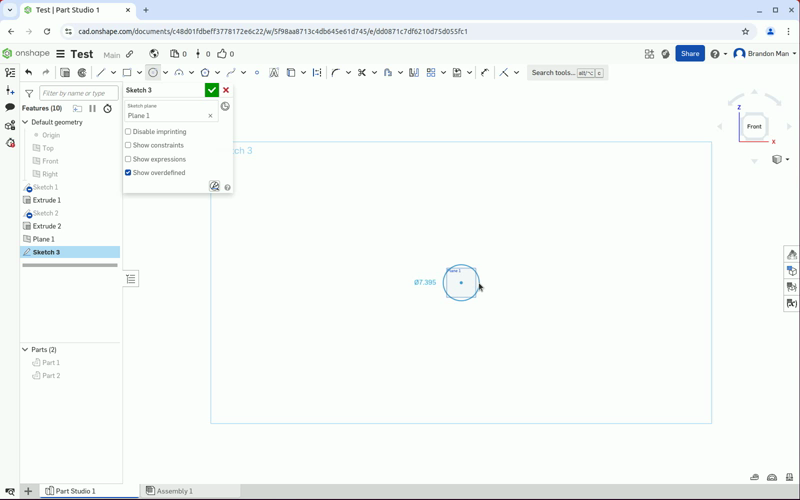
mouse_move(468, 274)
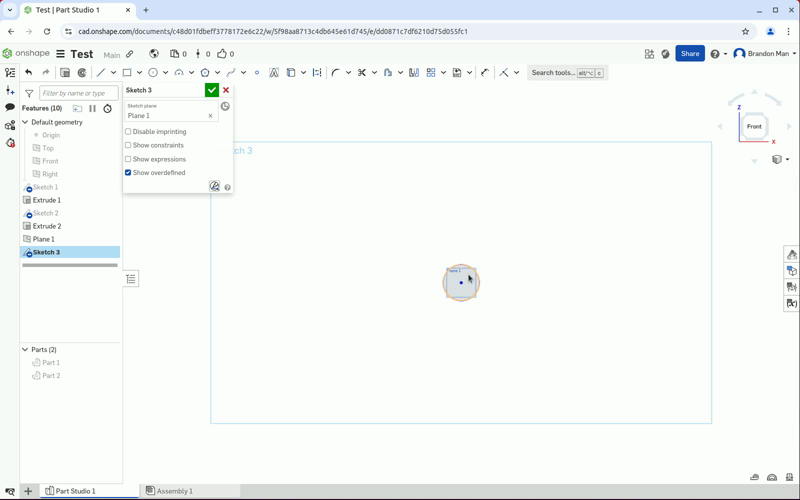
scroll(6)
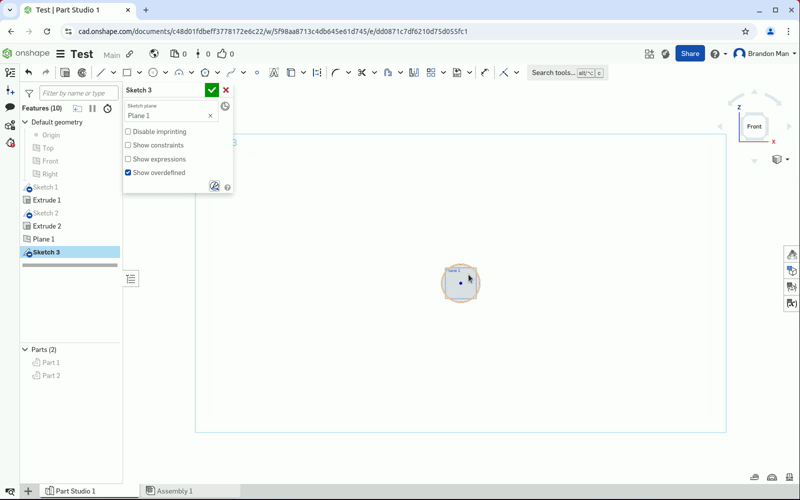
scroll(6)
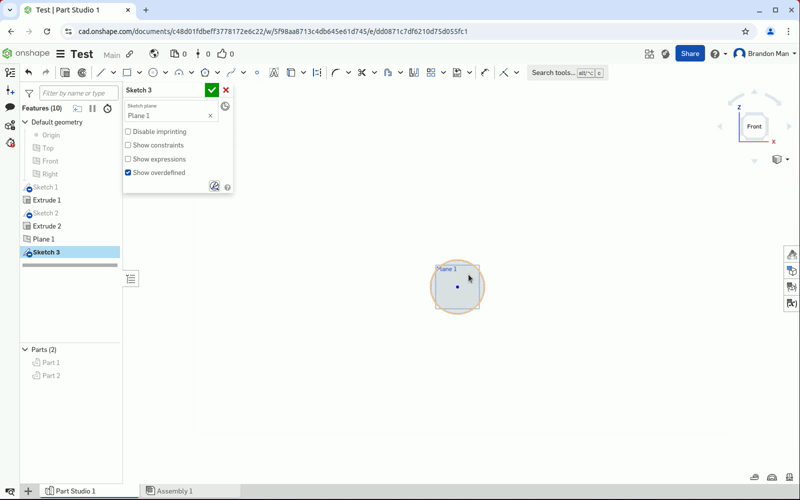
scroll(6)
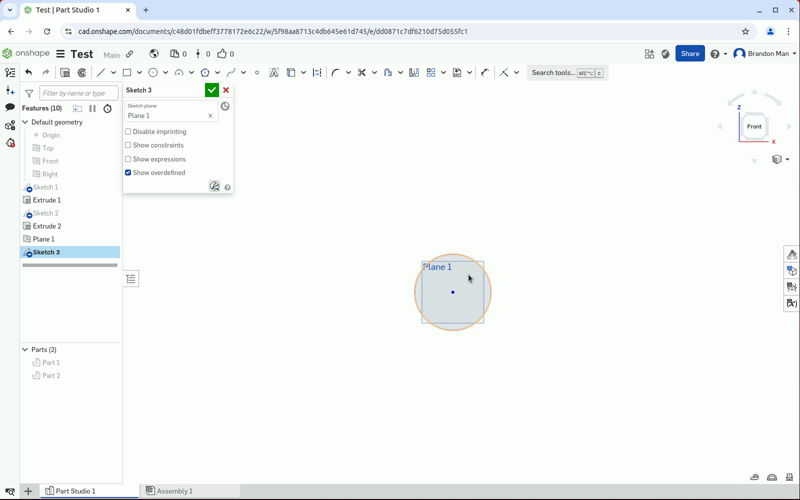
scroll(6)
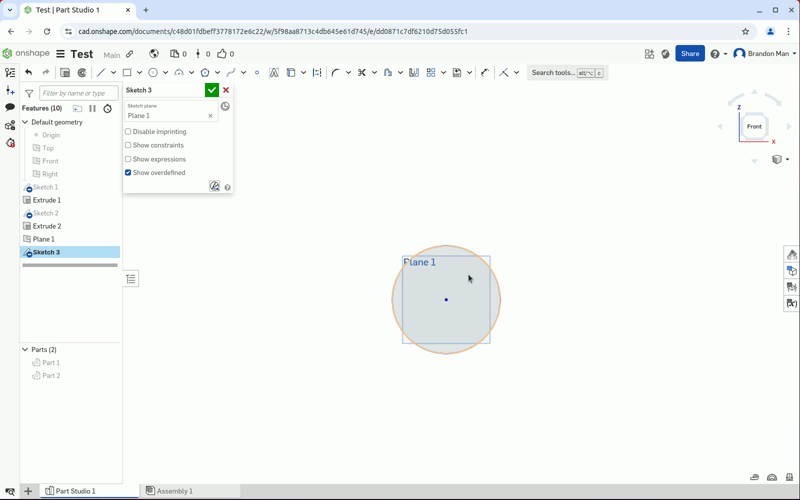
scroll(6)
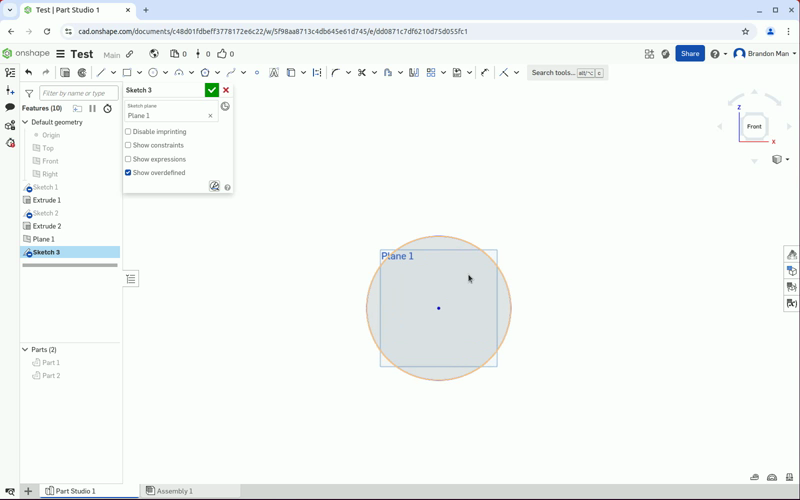
scroll(6)
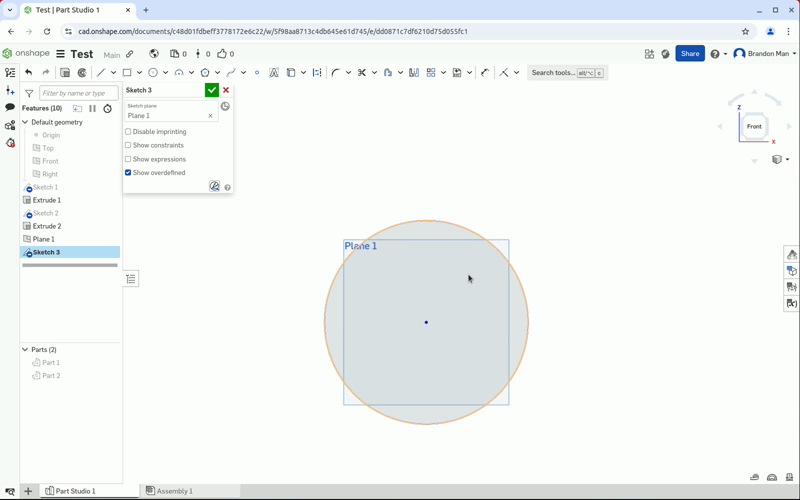
scroll(6)
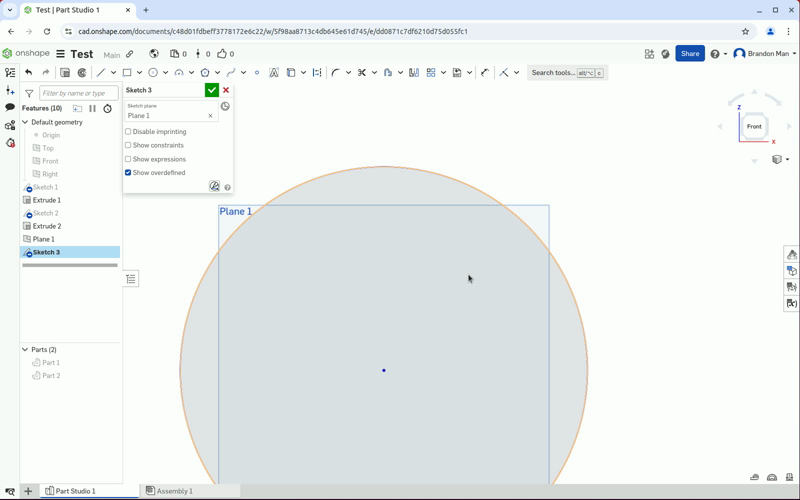
click(468, 274)
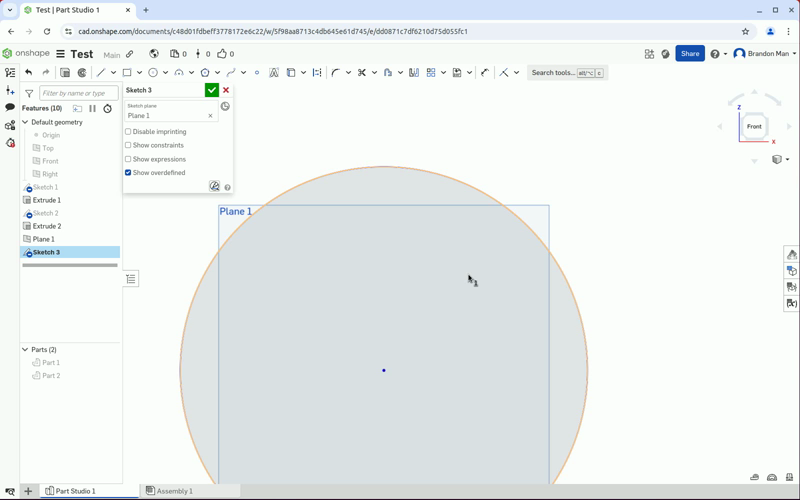
scroll(-6)
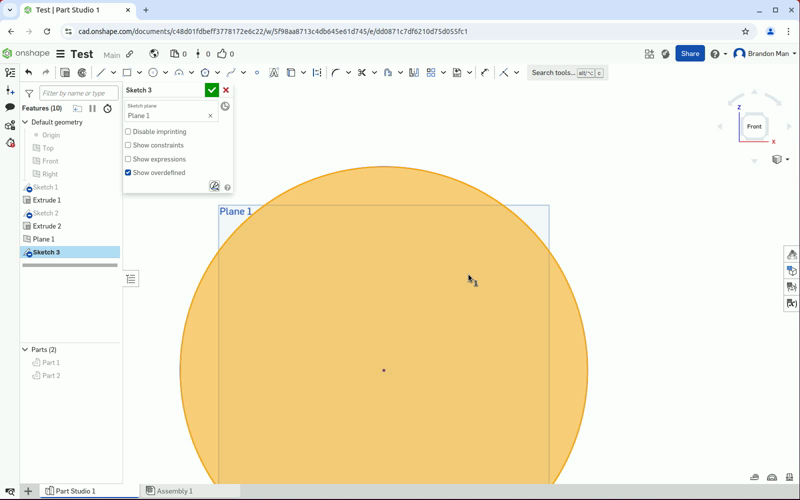
scroll(-6)
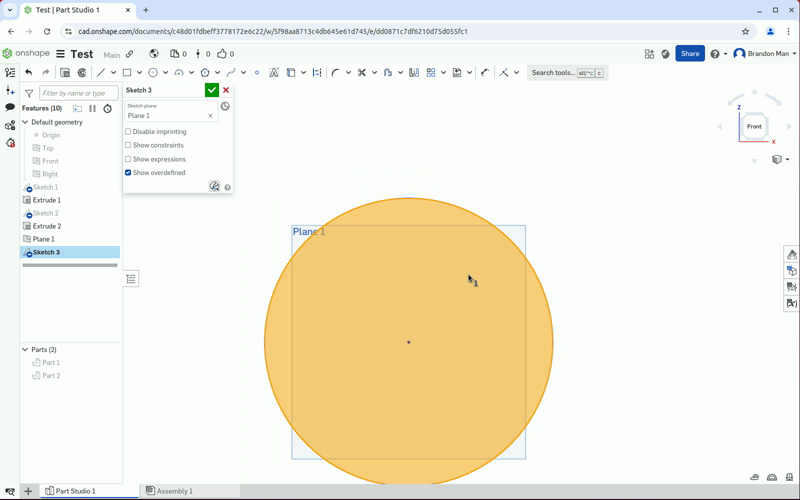
scroll(-6)
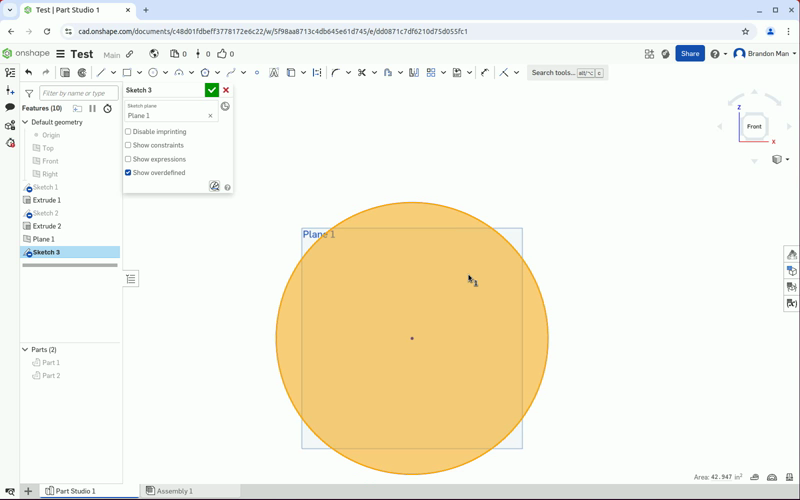
scroll(-6)
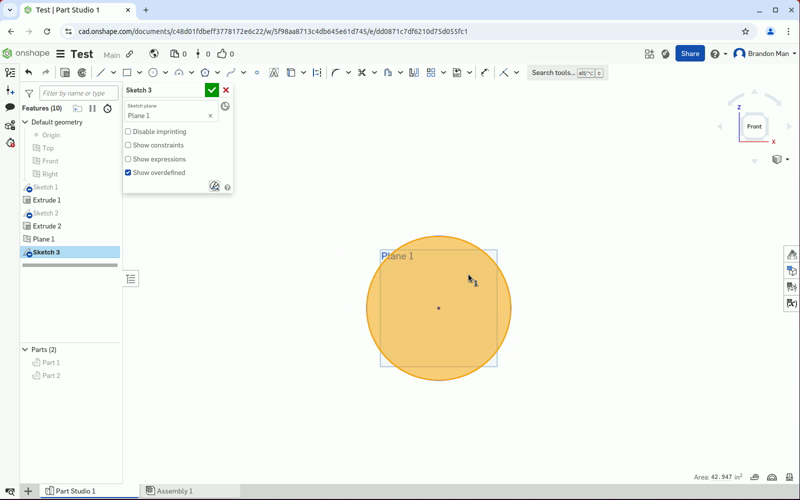
scroll(-6)
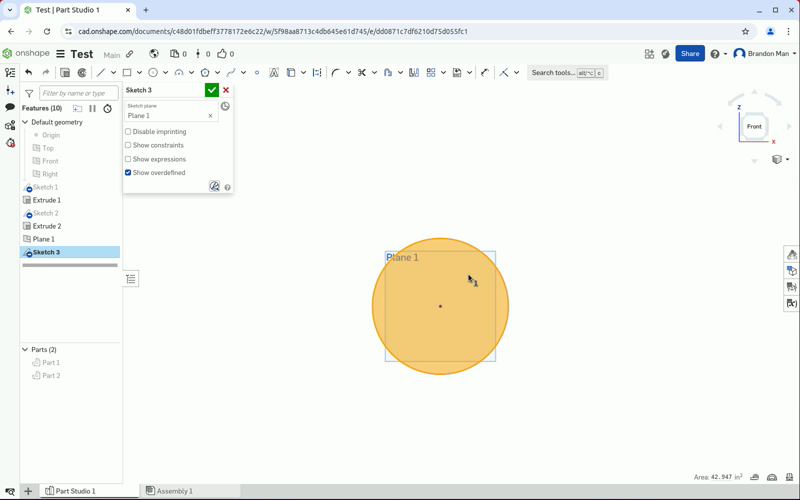
scroll(-6)
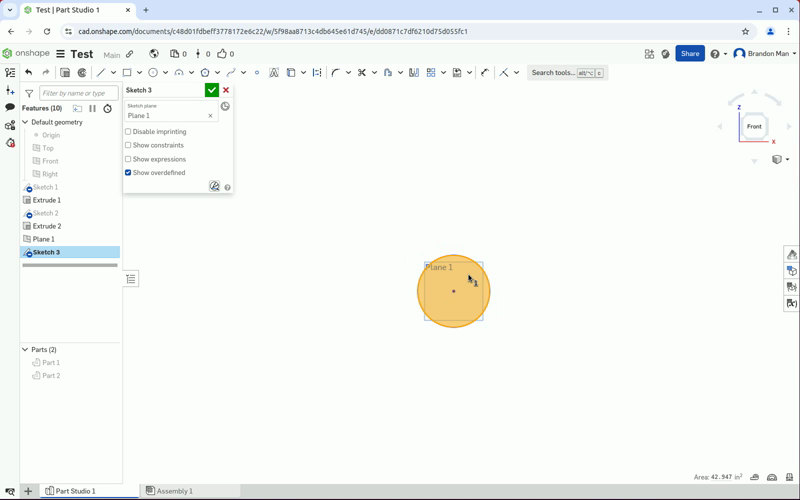
scroll(-6)
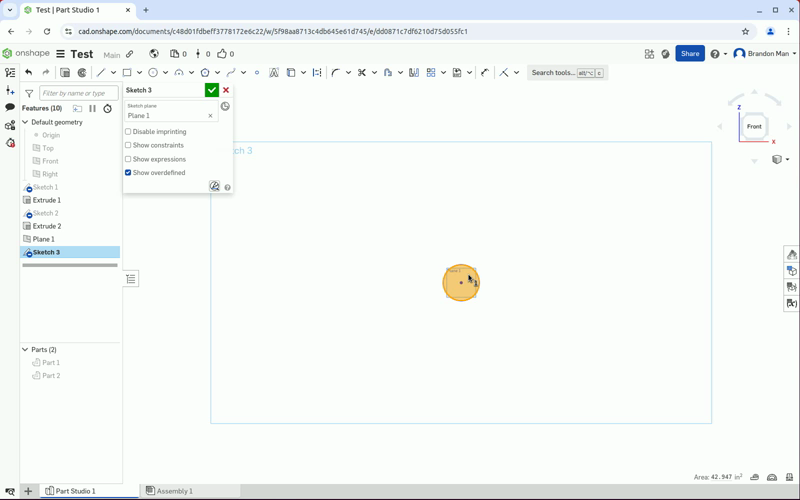
mouse_move(73, 352)
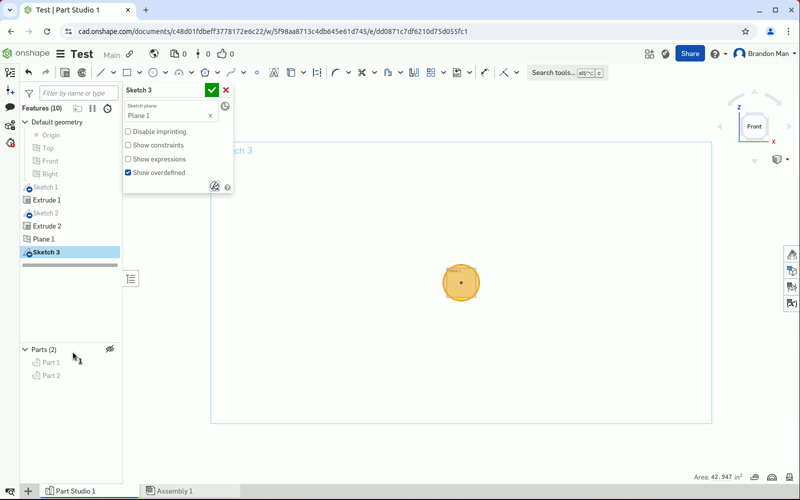
key(shift+y)
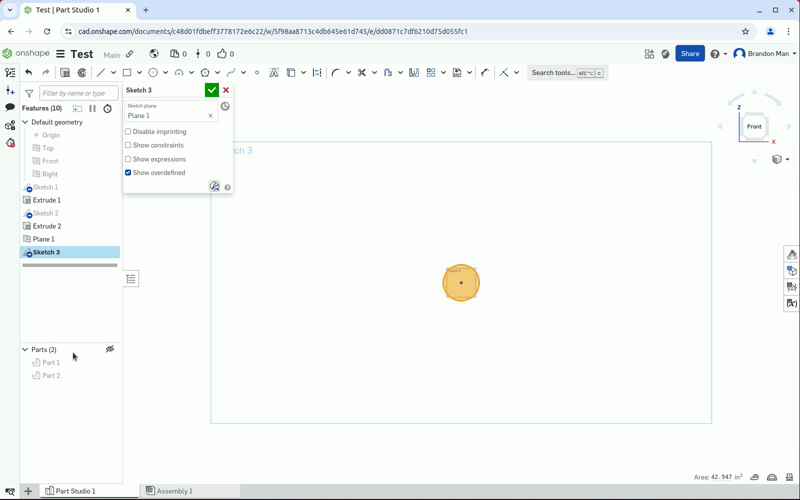
key(shift+e)
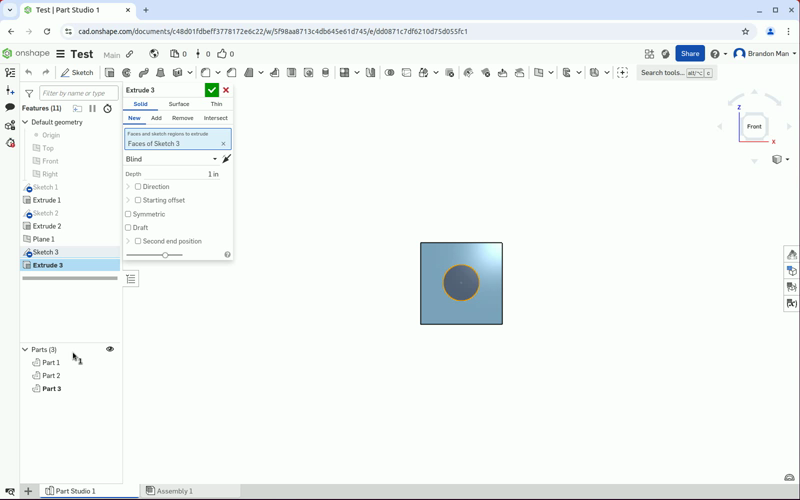
mouse_move(143, 106)
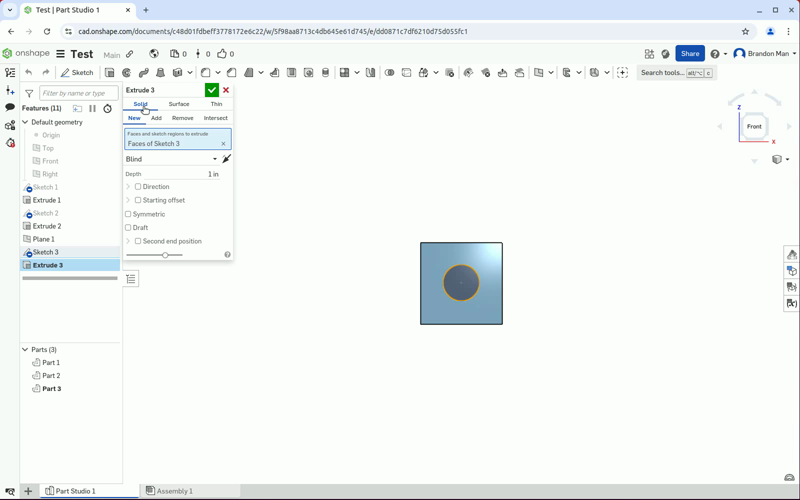
click(143, 106)
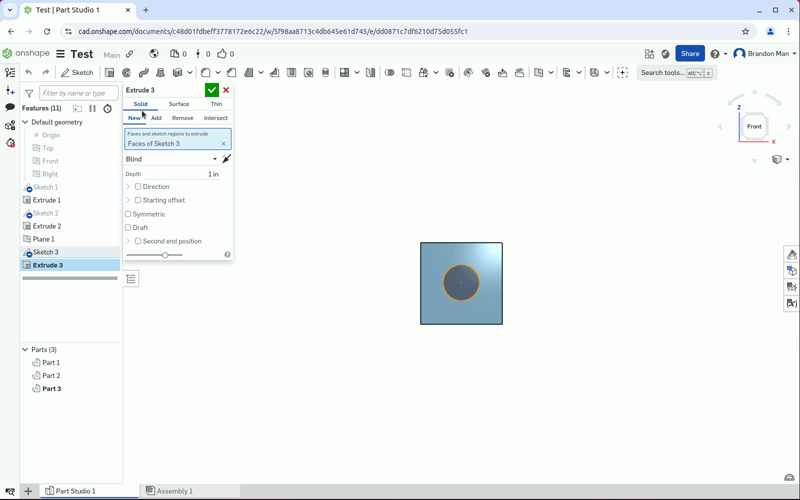
mouse_move(137, 120)
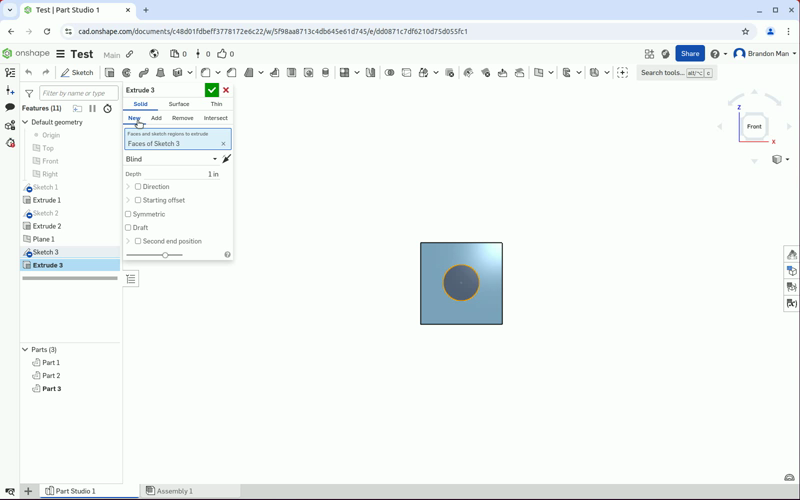
click(137, 120)
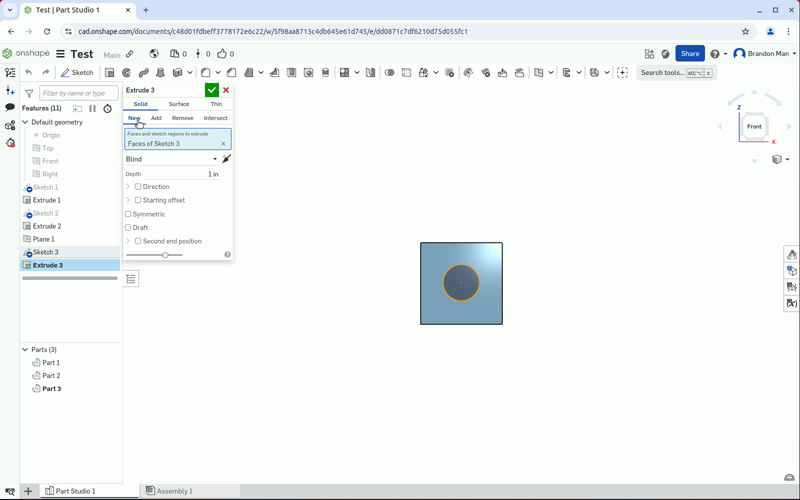
key(tab, 4)
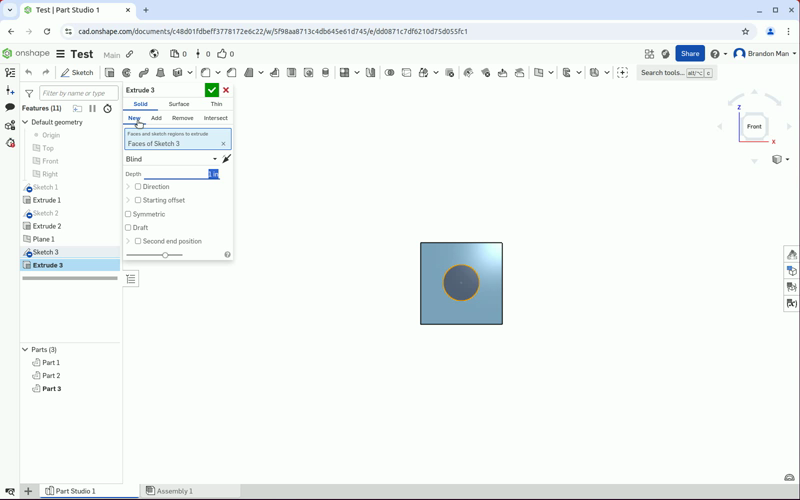
text(16.609)
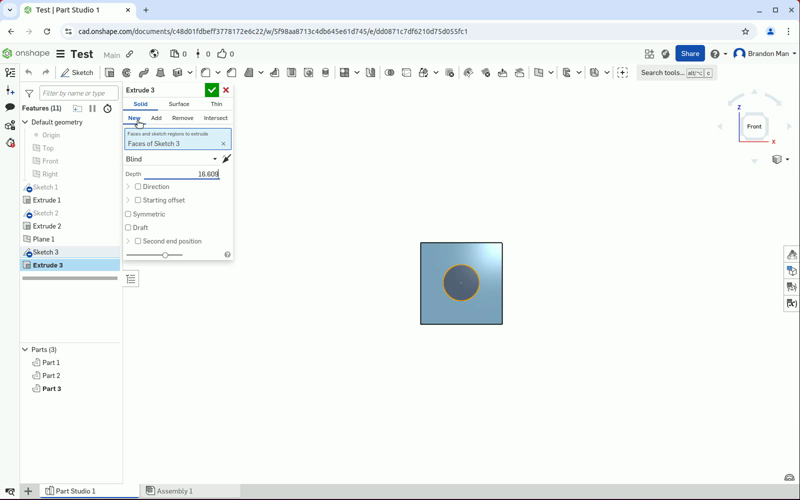
key(enter)
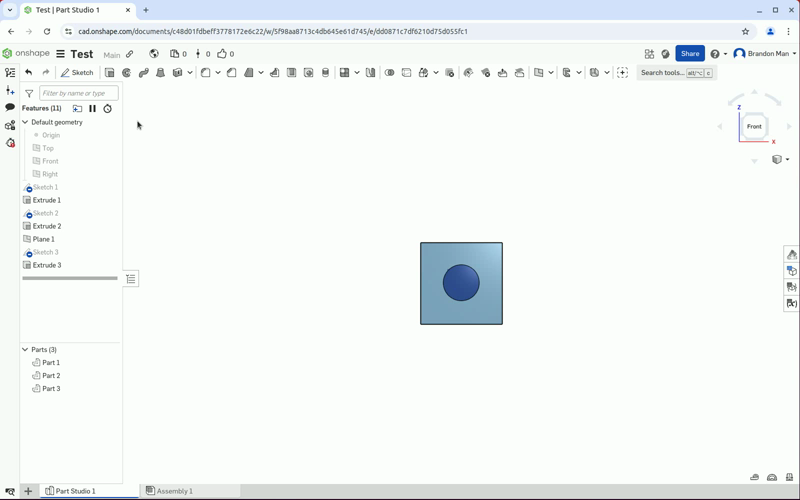
key(shift+h)
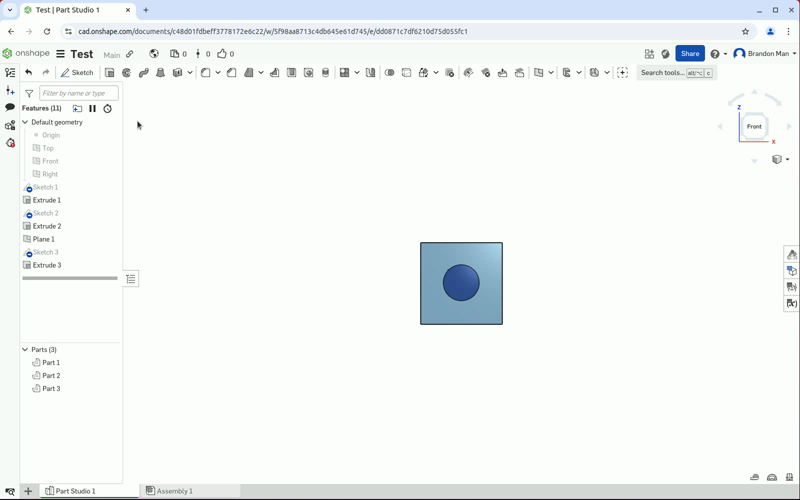
key(shift+h)
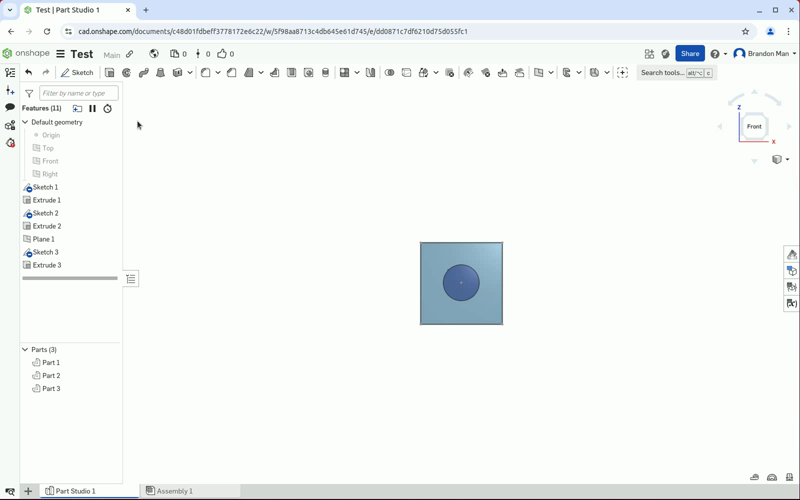
key(shift+7)
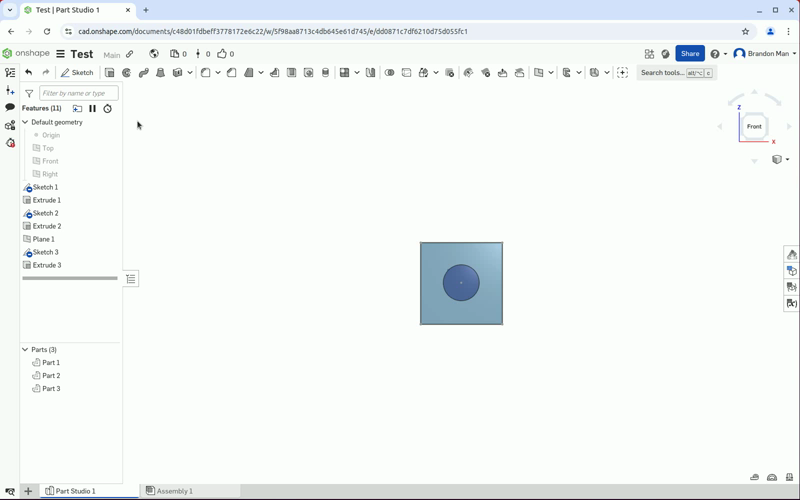
key(left, 2)
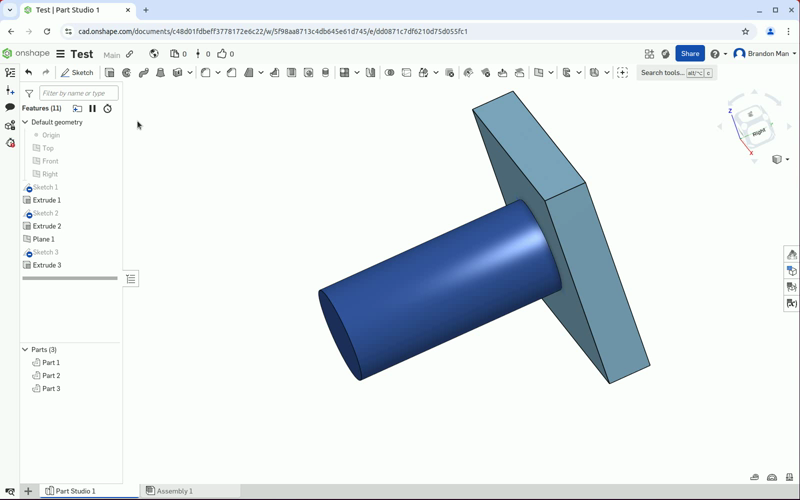
key(down, 2)
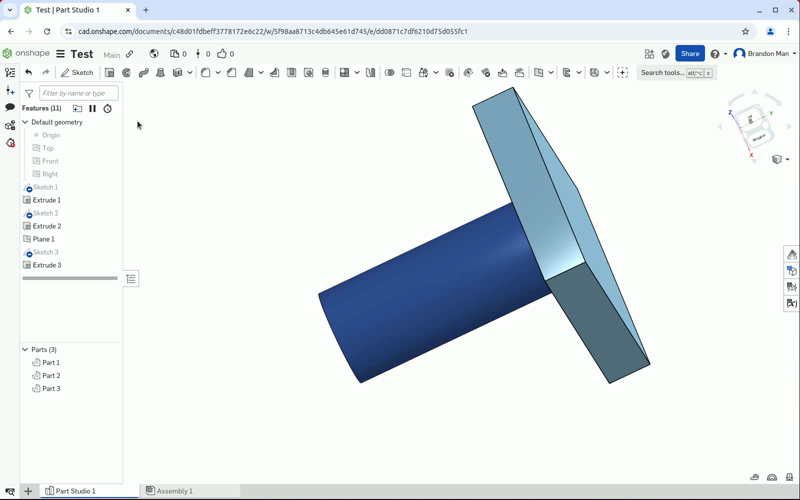
key(up, 2)
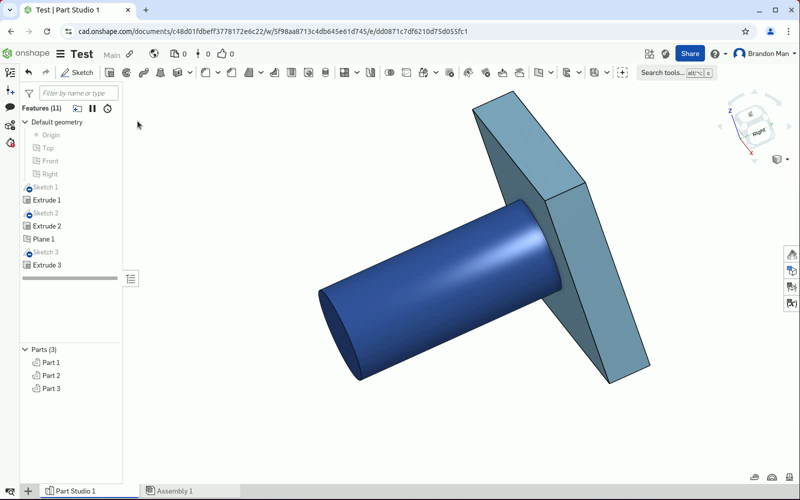
key(right, 2)
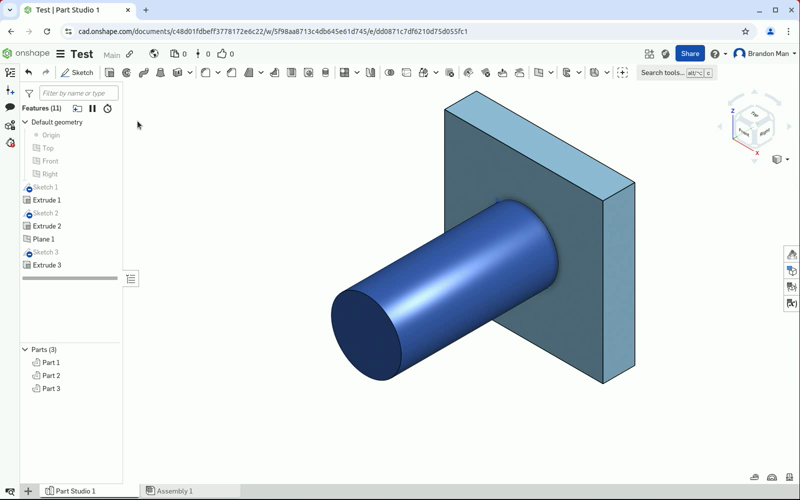
mouse_move(73, 189)
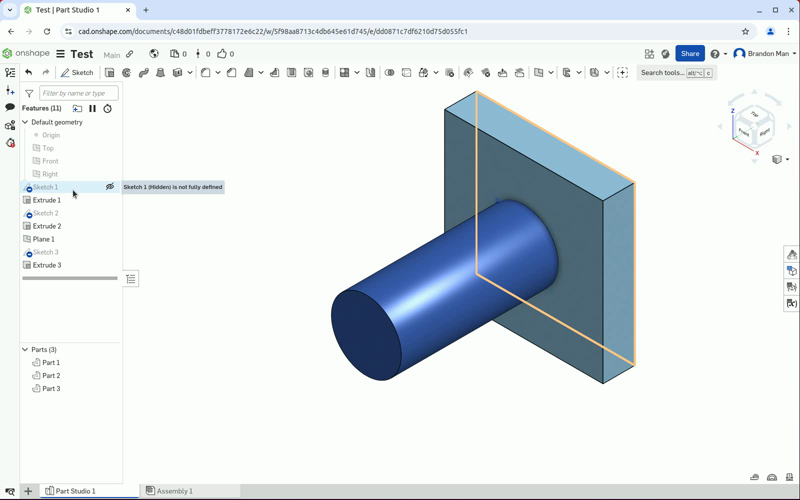
click(73, 189)